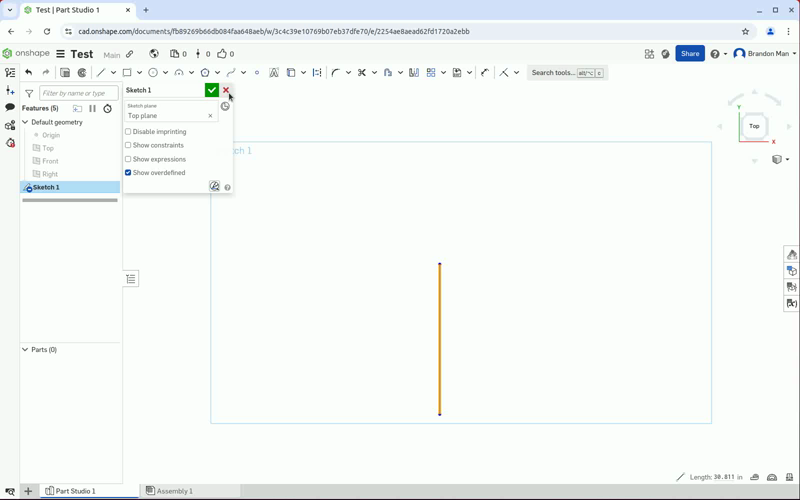
key(shift+h)
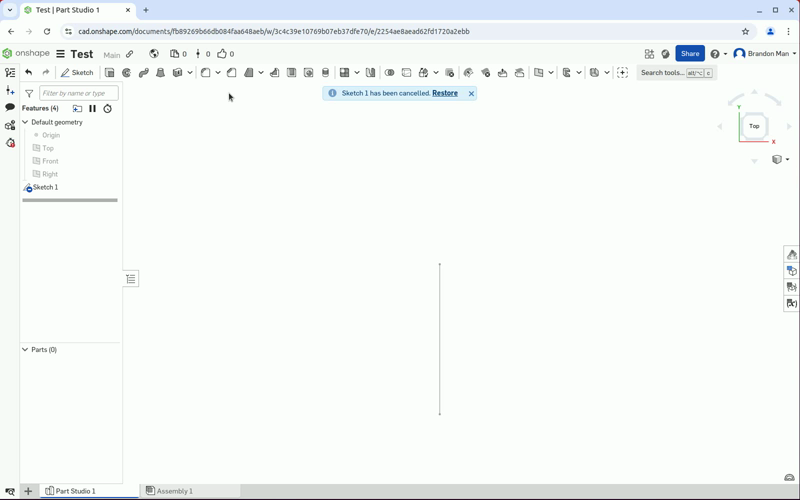
mouse_move(73, 352)
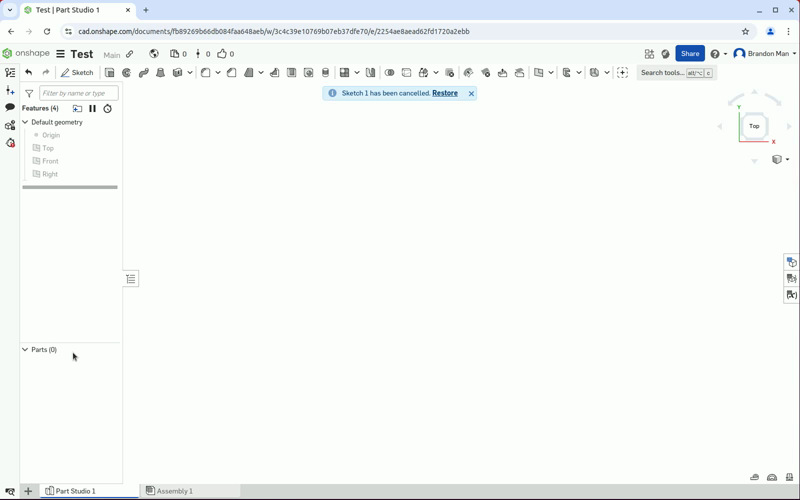
key(y)
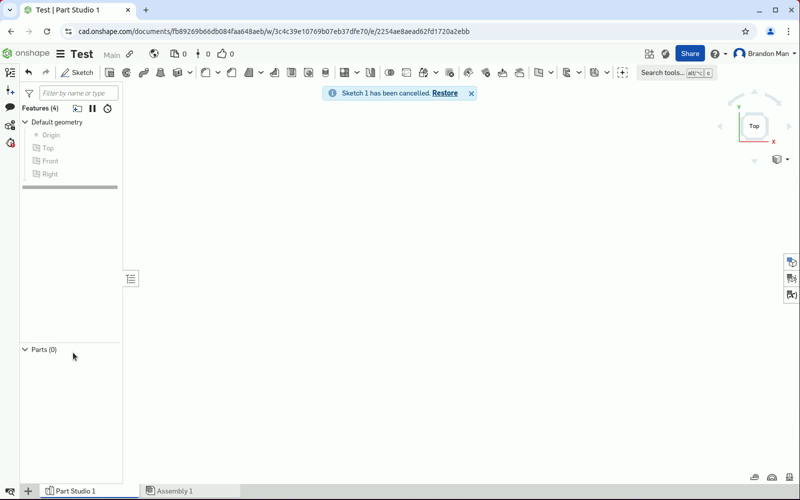
key(shift+p)
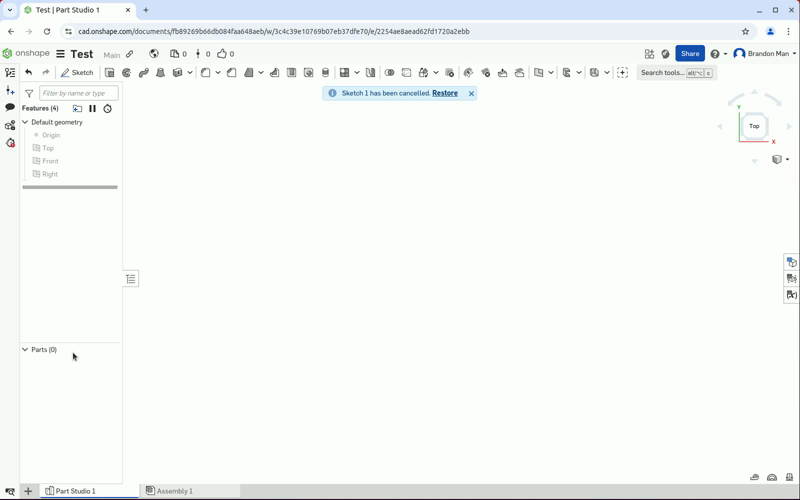
key(space)
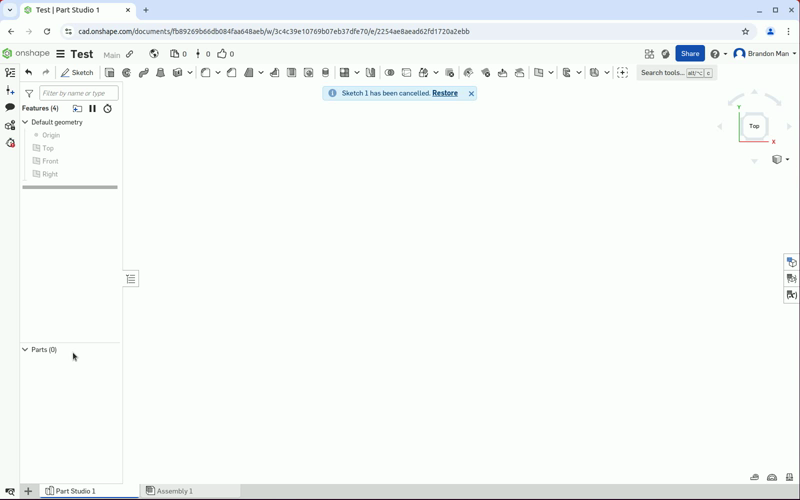
key_down(shift)
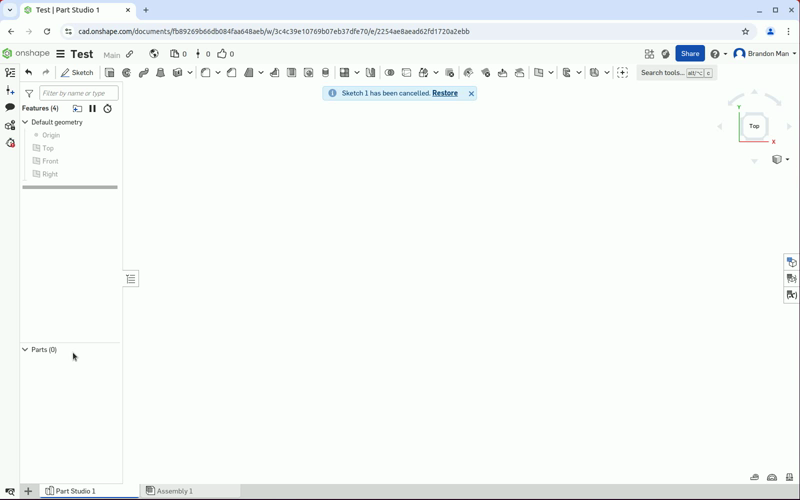
key(up)
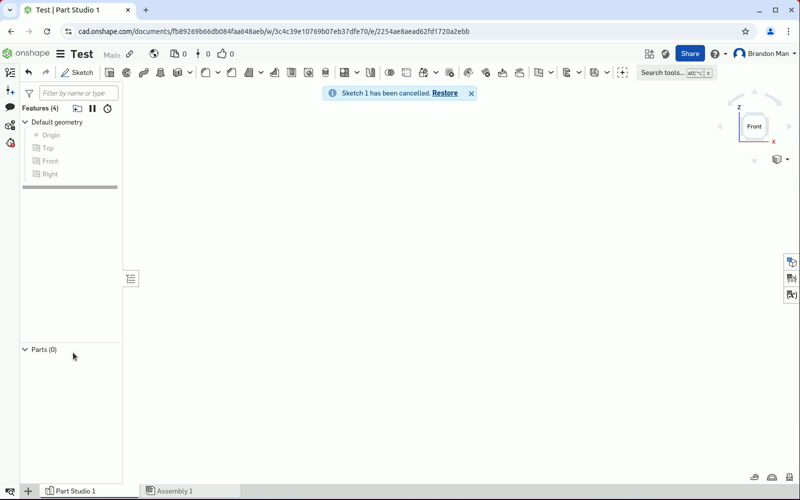
key_up(shift)
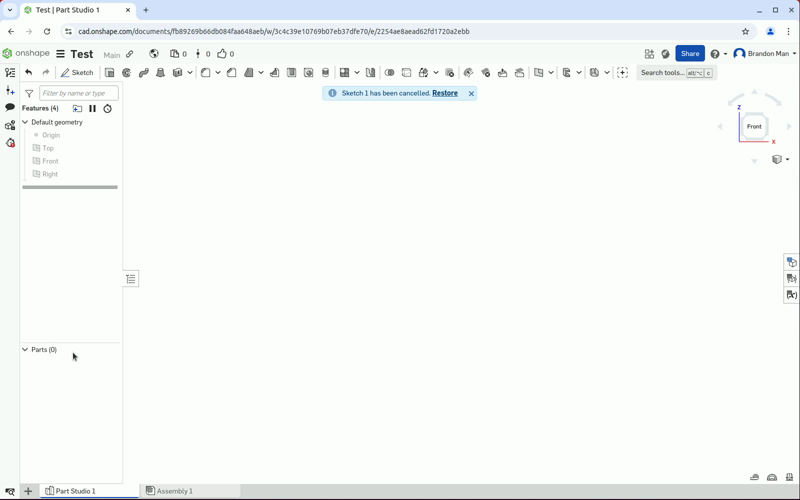
mouse_move(73, 352)
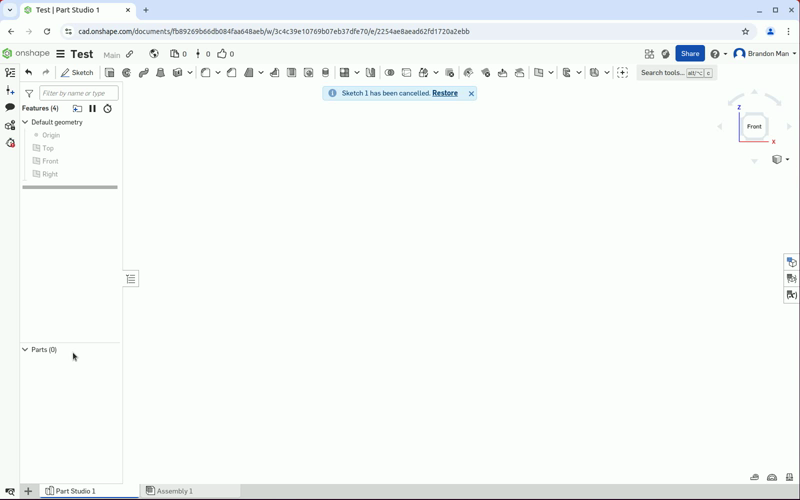
key(shift+y)
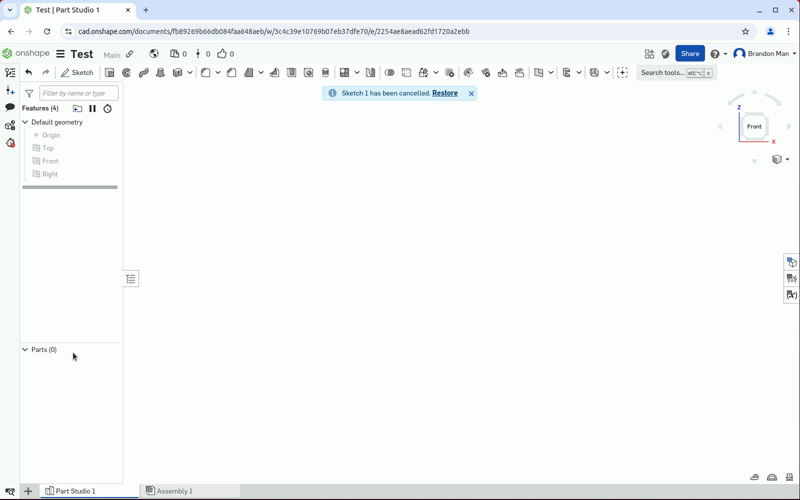
key(shift+s)
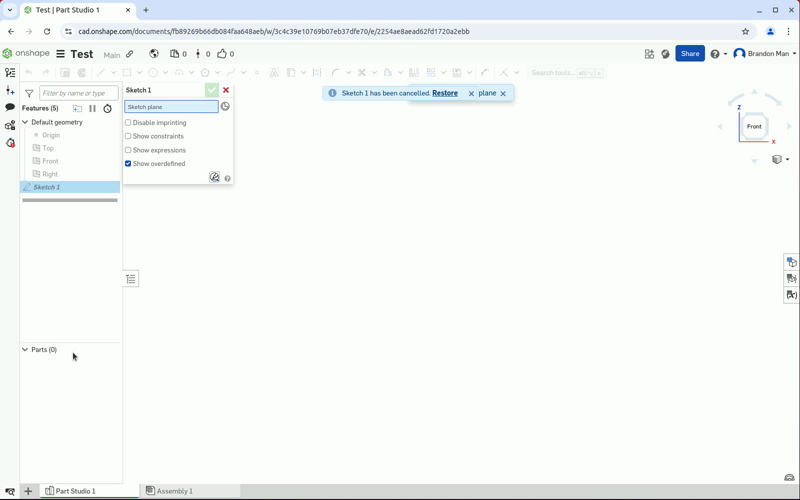
mouse_move(73, 163)
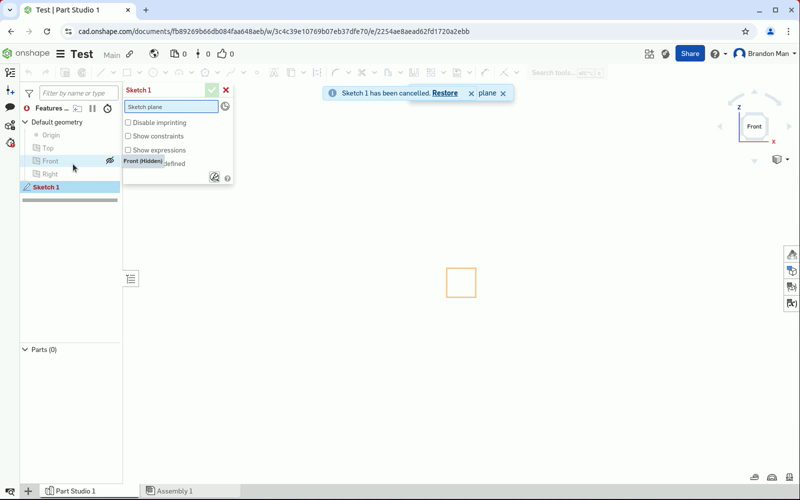
click(73, 163)
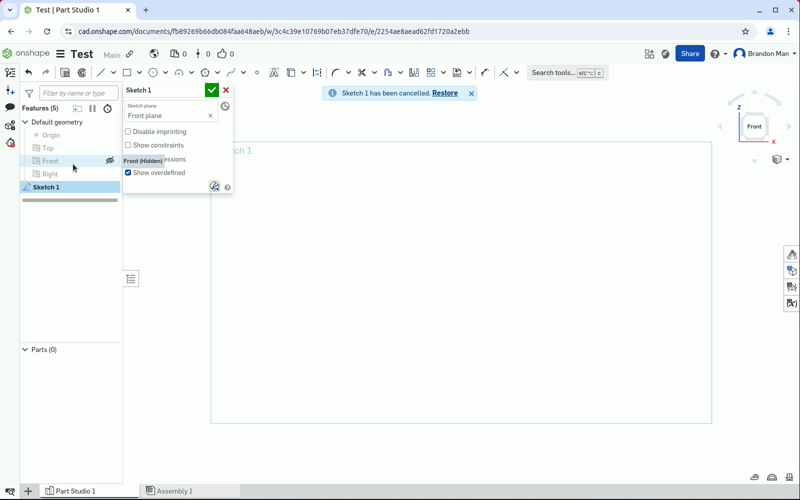
mouse_move(73, 352)
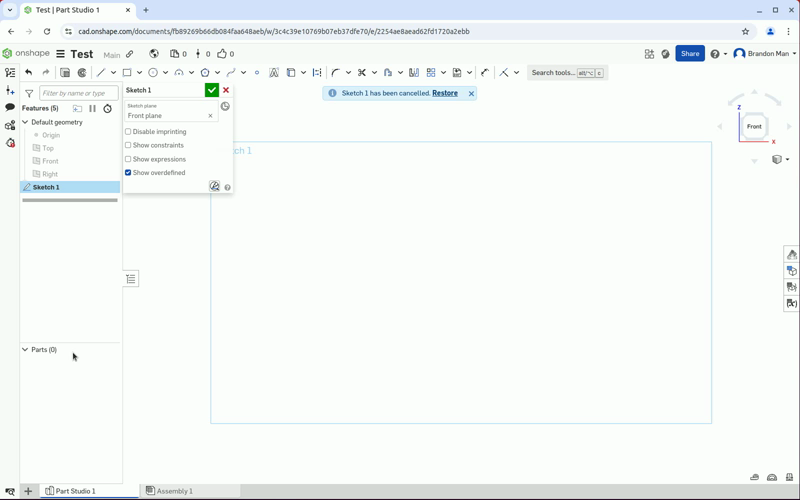
key(y)
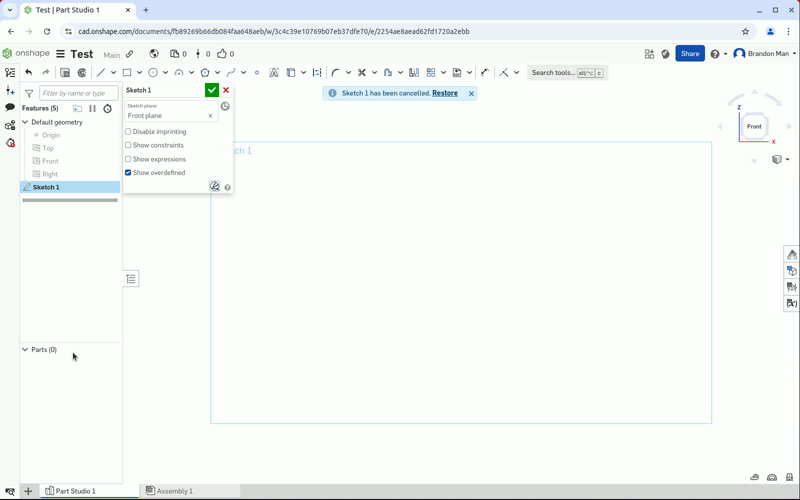
key(l)
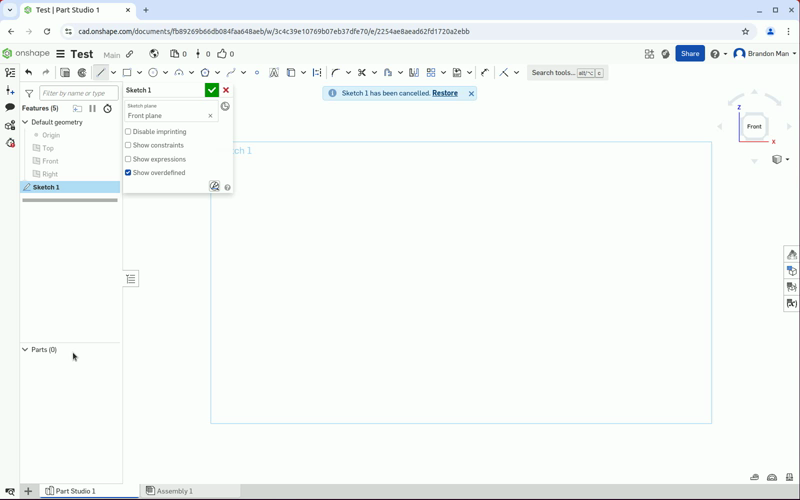
key_down(shift)
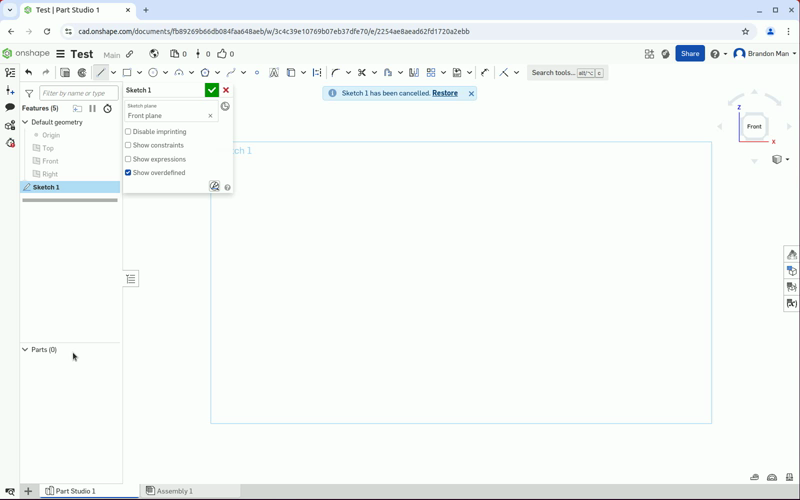
mouse_move(348, 222)
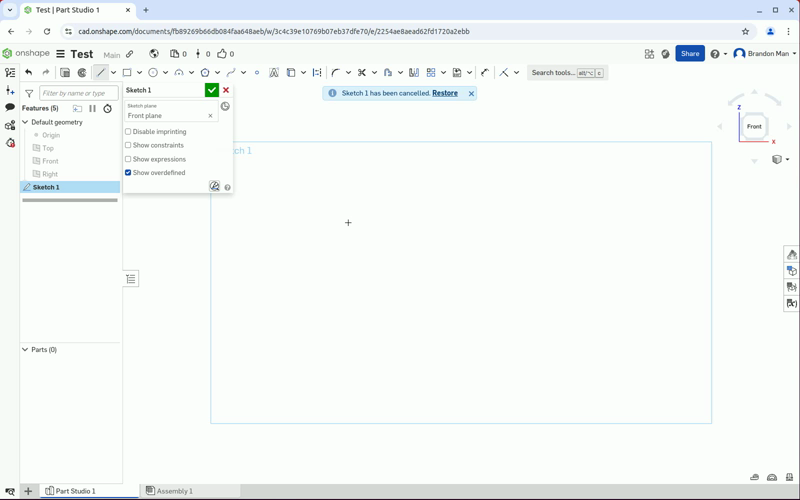
click(348, 222)
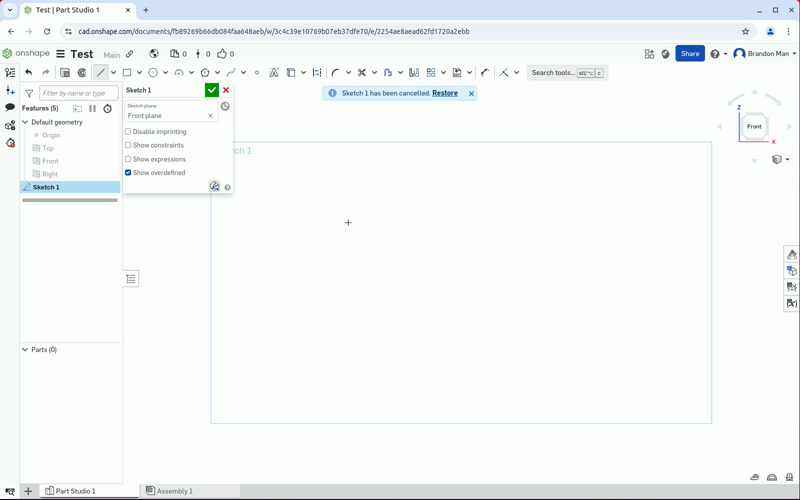
key_up(shift)
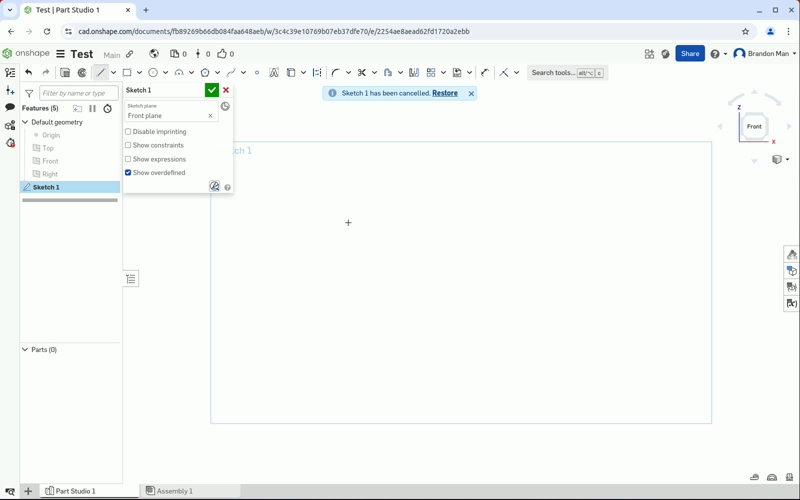
key_down(shift)
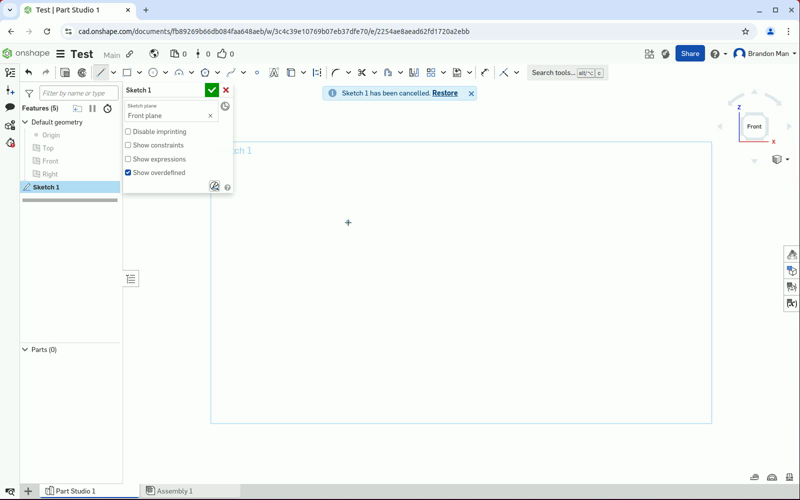
mouse_move(572, 342)
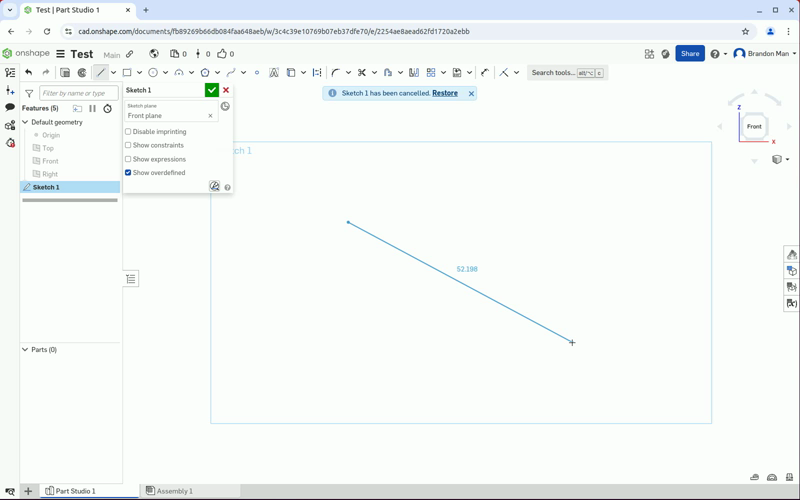
click(572, 342)
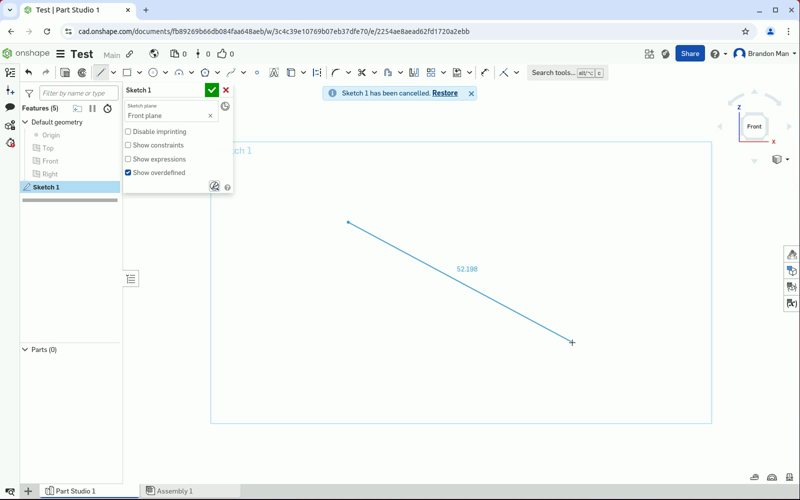
key_up(shift)
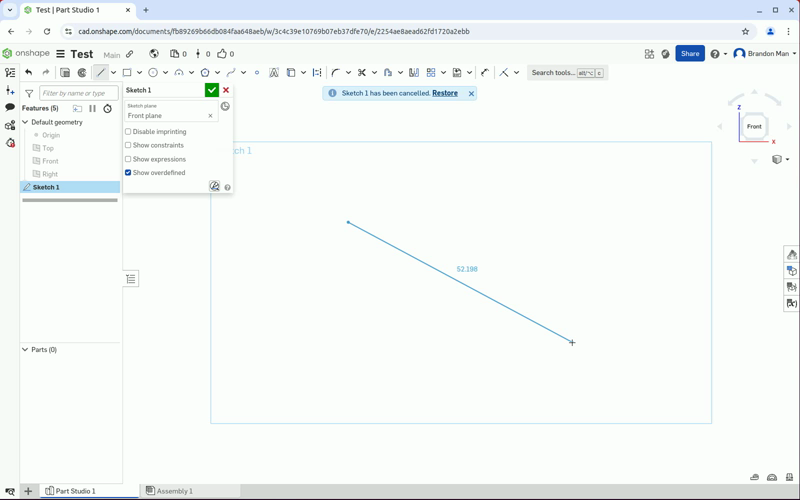
key_down(shift)
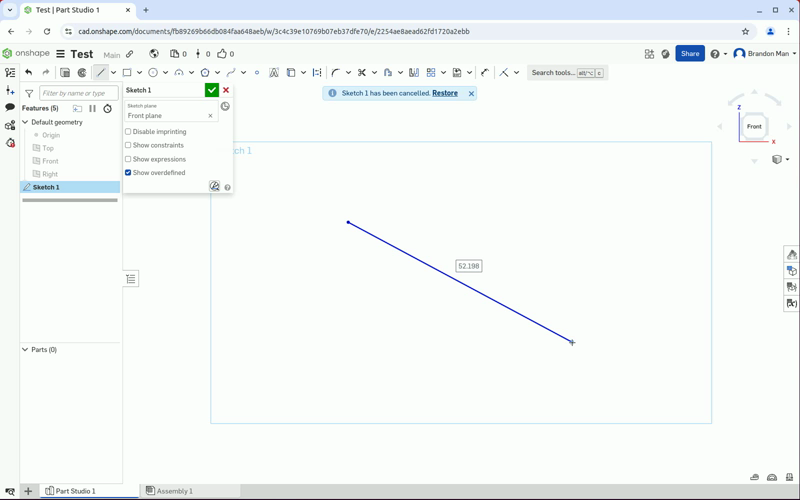
mouse_move(572, 222)
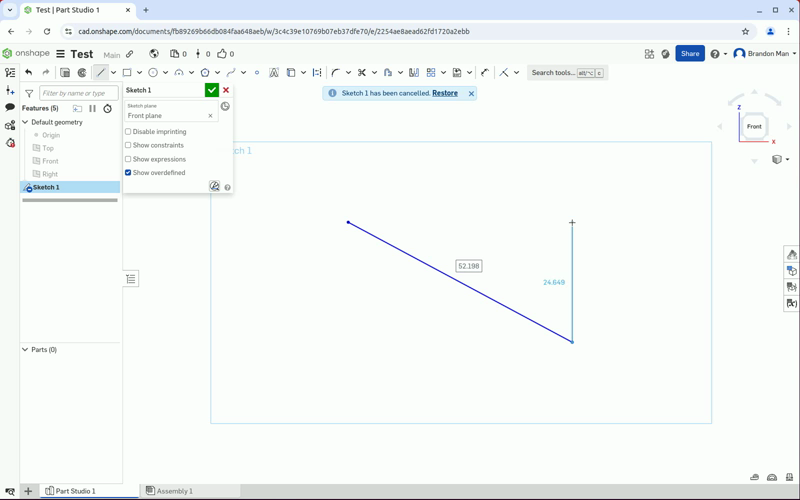
click(572, 222)
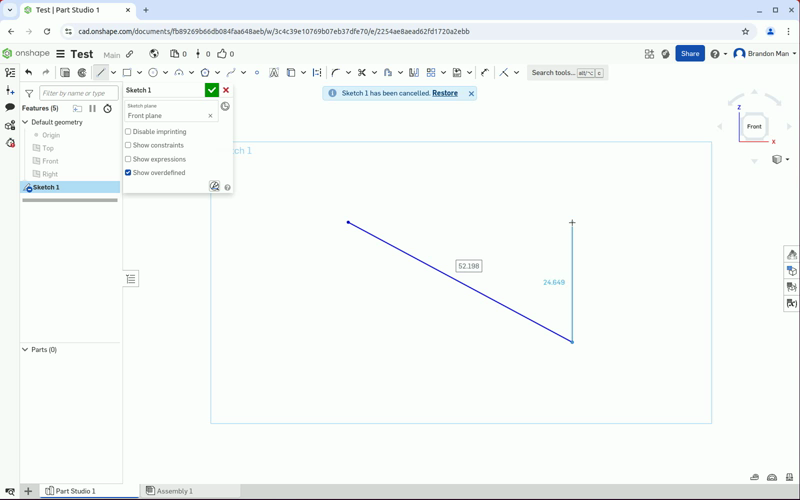
key_up(shift)
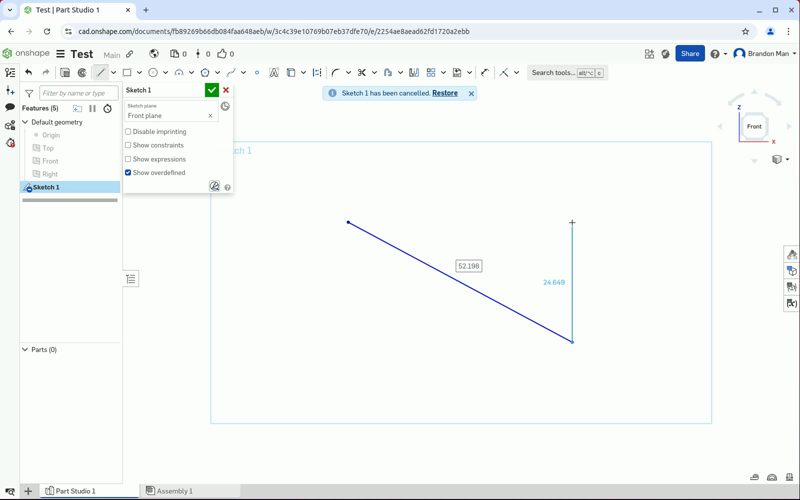
key_down(shift)
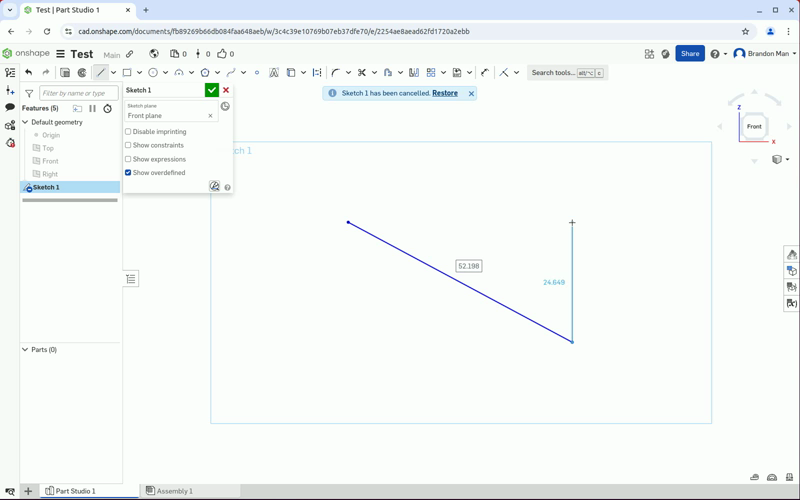
mouse_move(348, 222)
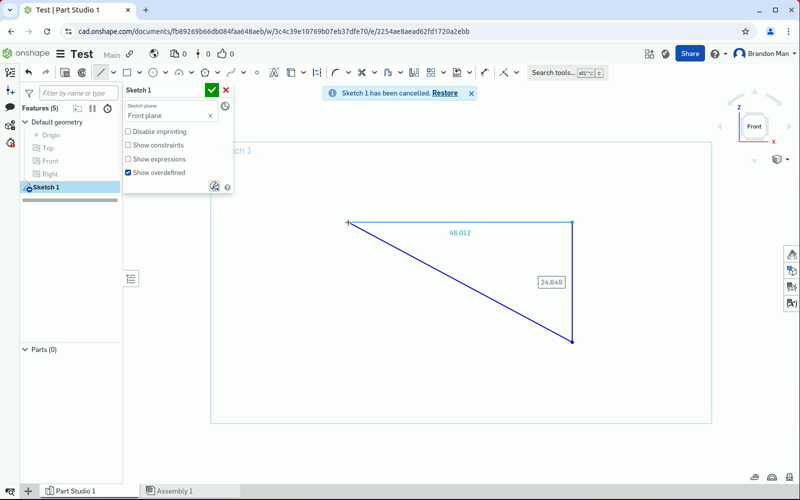
key_up(shift)
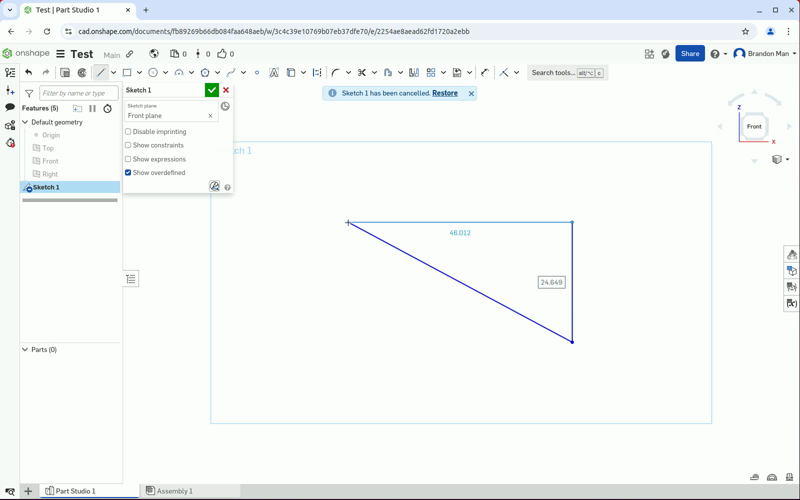
click(348, 222)
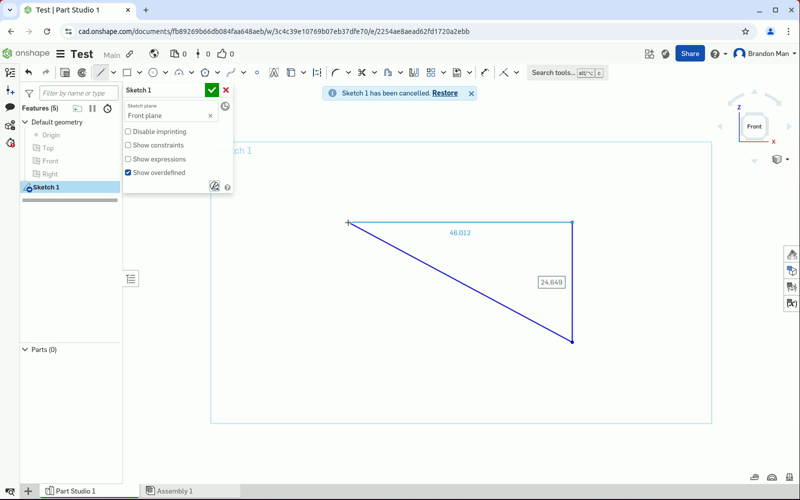
key(esc)
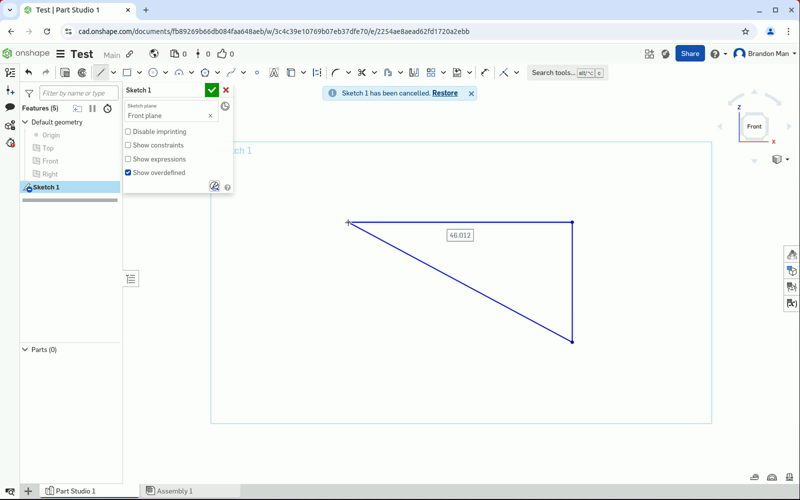
mouse_move(511, 262)
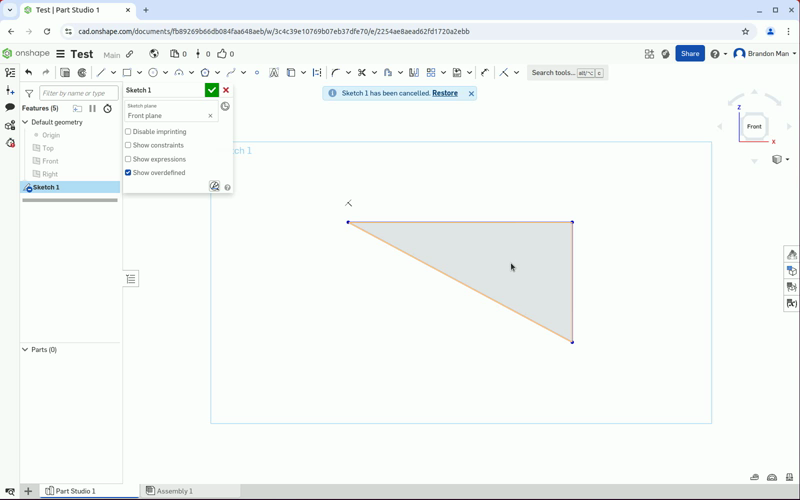
click(511, 262)
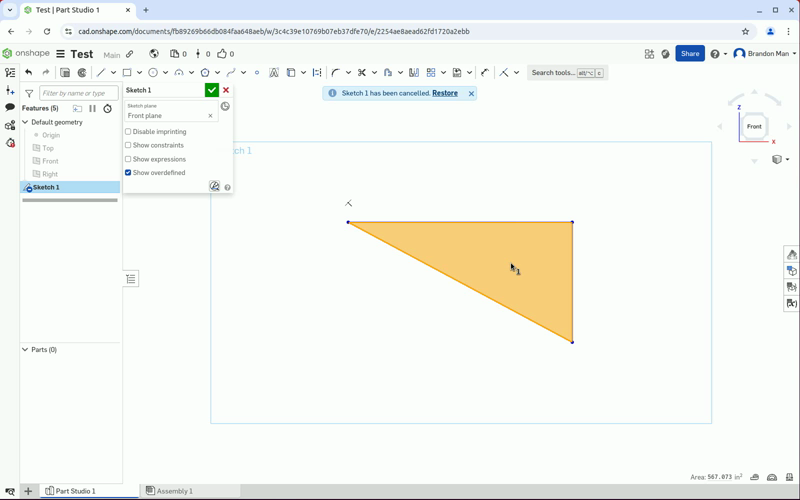
mouse_move(73, 352)
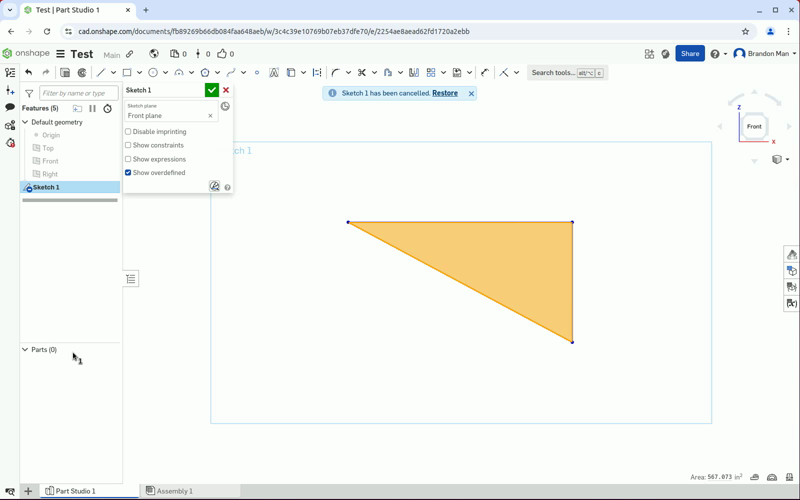
key(shift+y)
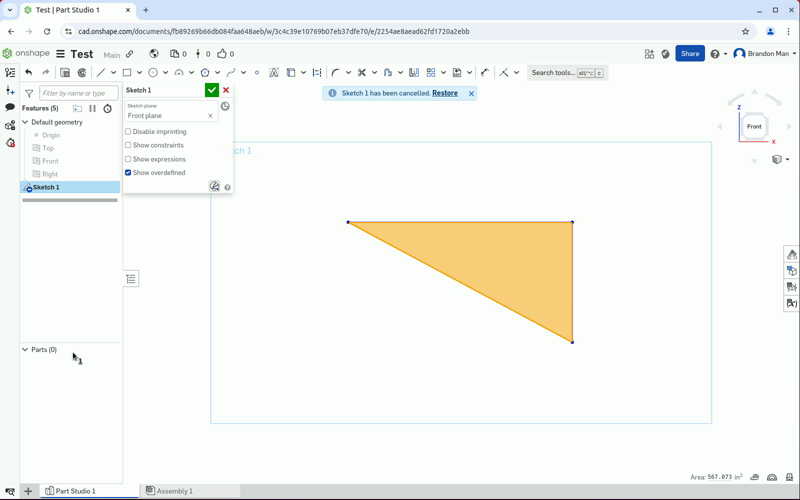
key(shift+e)
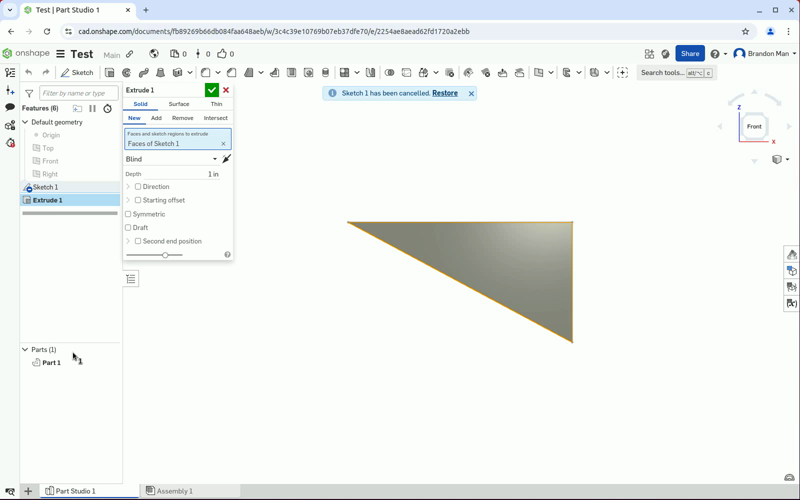
mouse_move(143, 106)
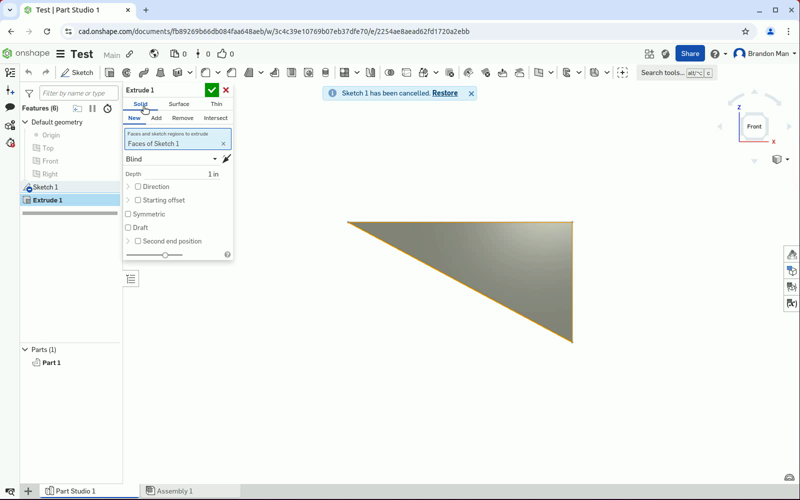
click(143, 106)
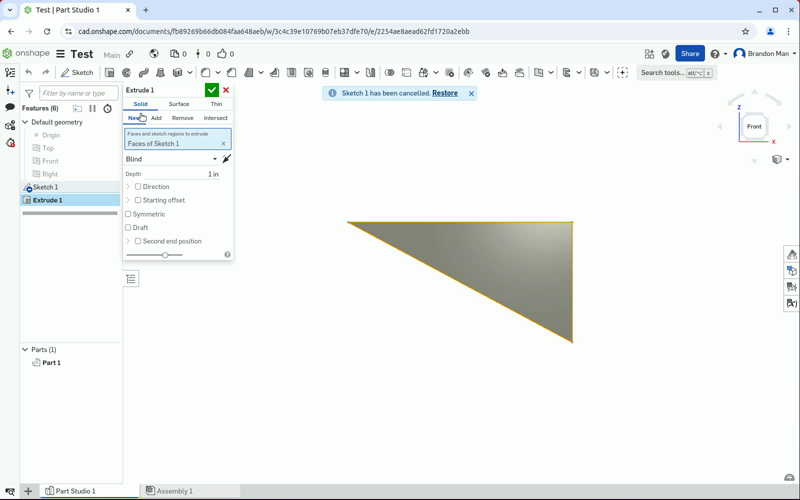
mouse_move(137, 120)
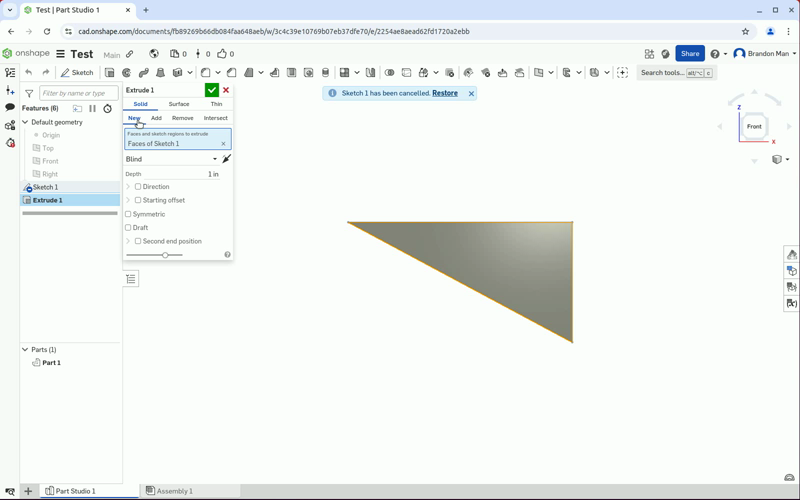
click(137, 120)
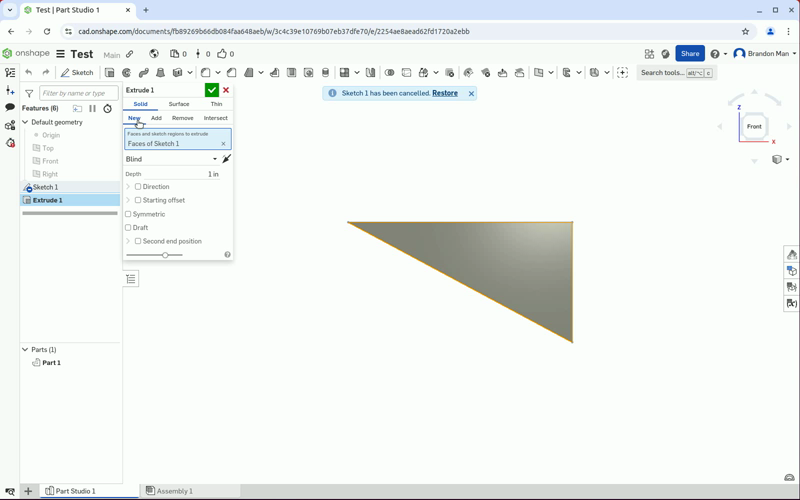
key(tab, 4)
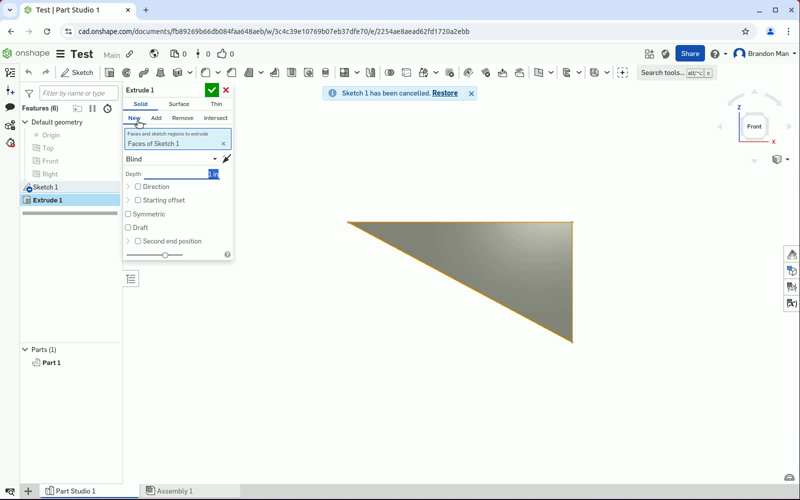
text(1.926)
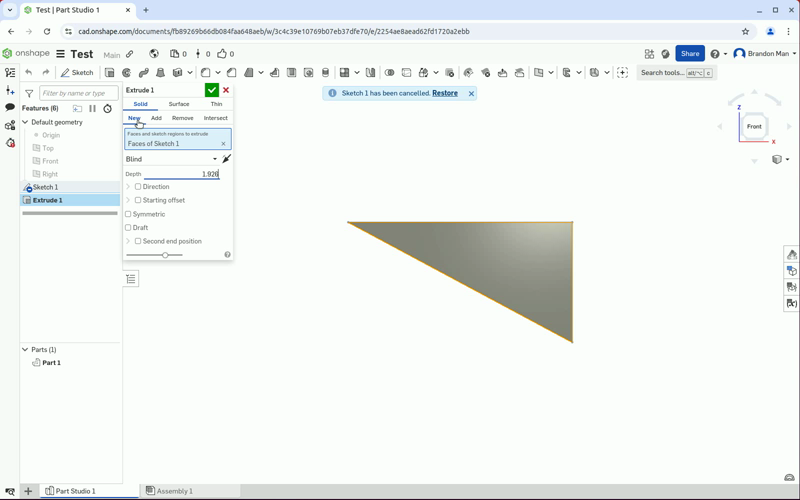
key(tab, 3)
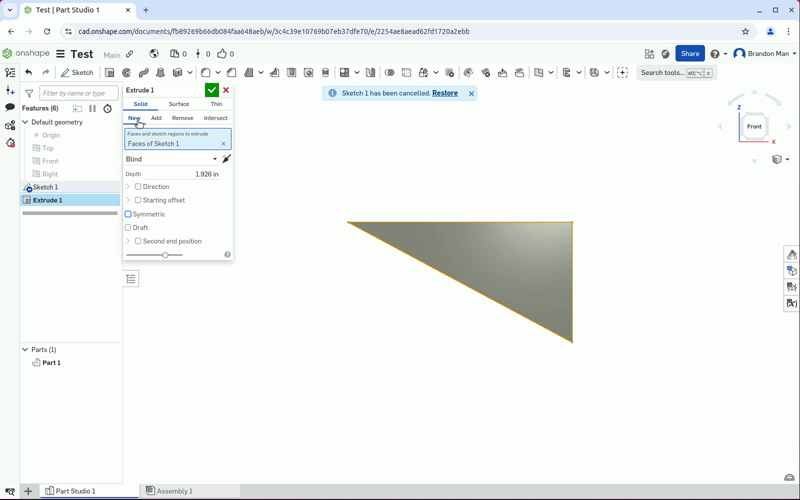
key(space)
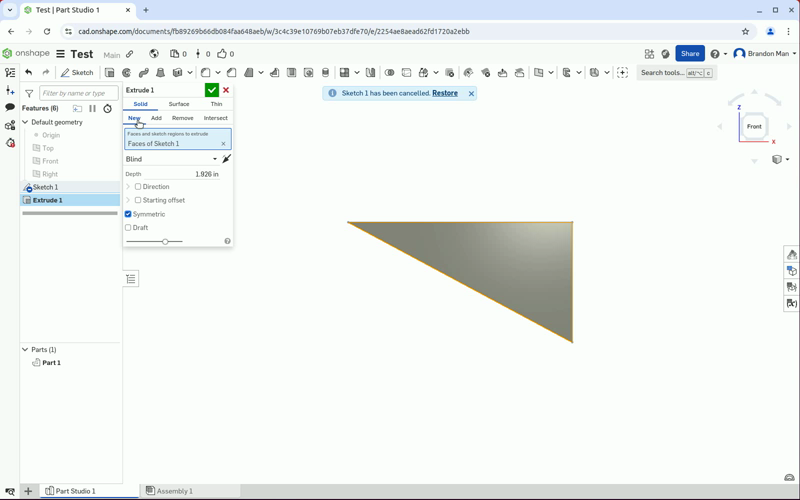
key(enter)
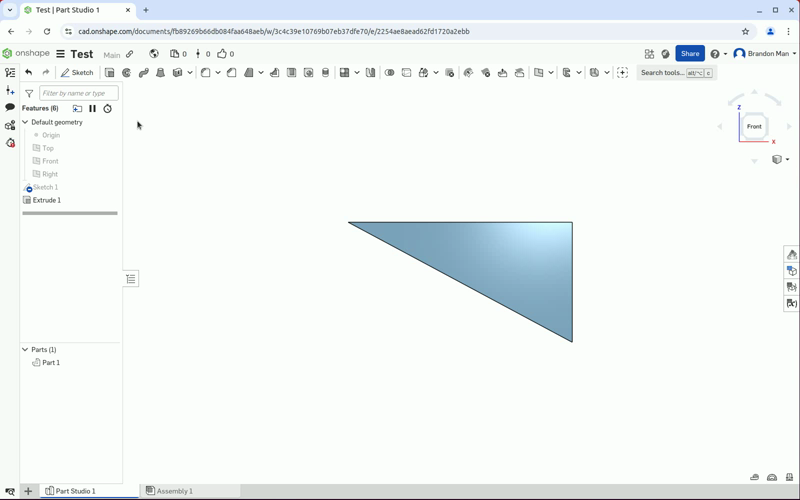
key(shift+h)
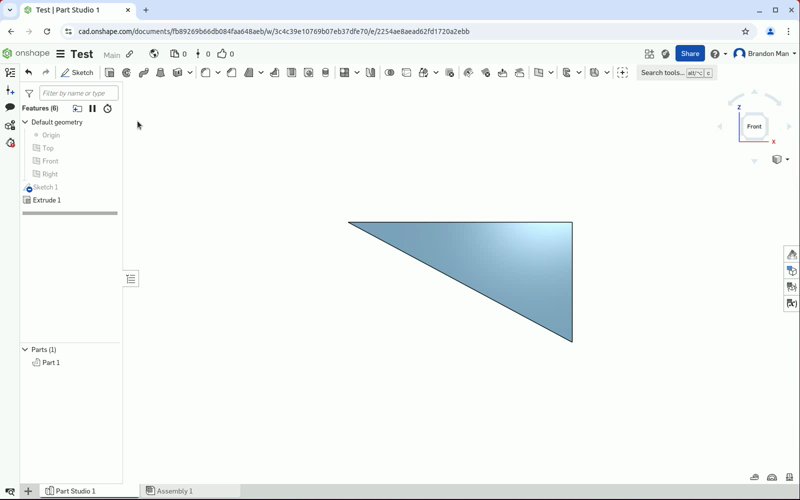
key(shift+h)
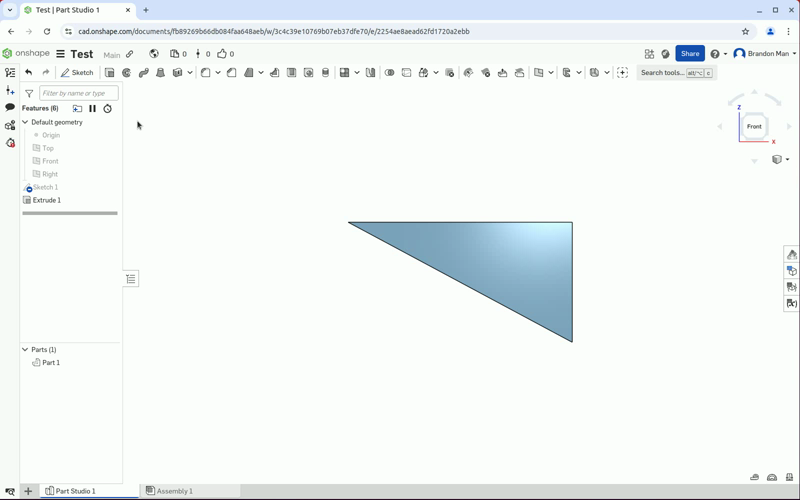
mouse_move(73, 189)
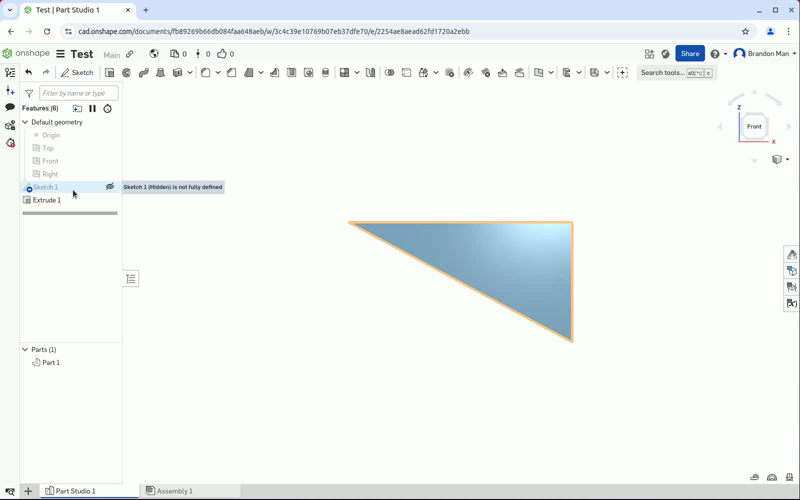
click(73, 189)
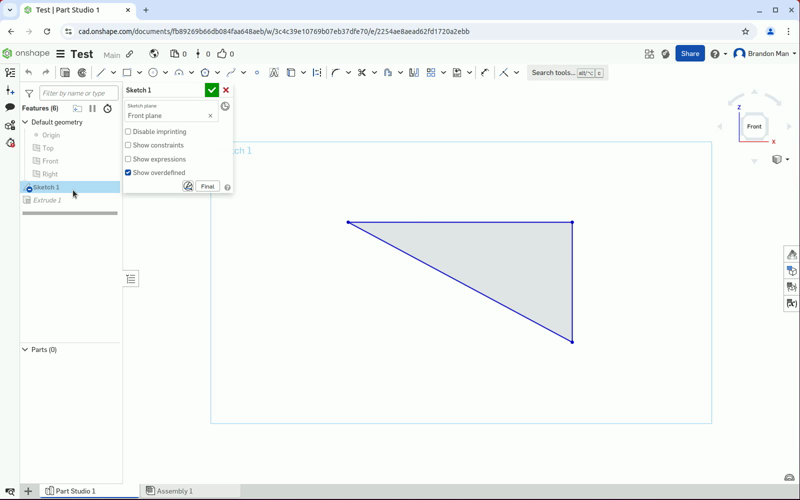
mouse_move(229, 92)
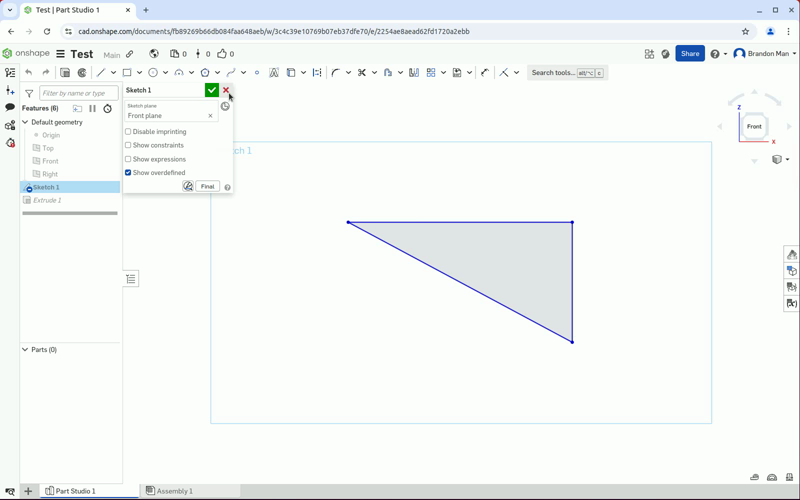
click(229, 92)
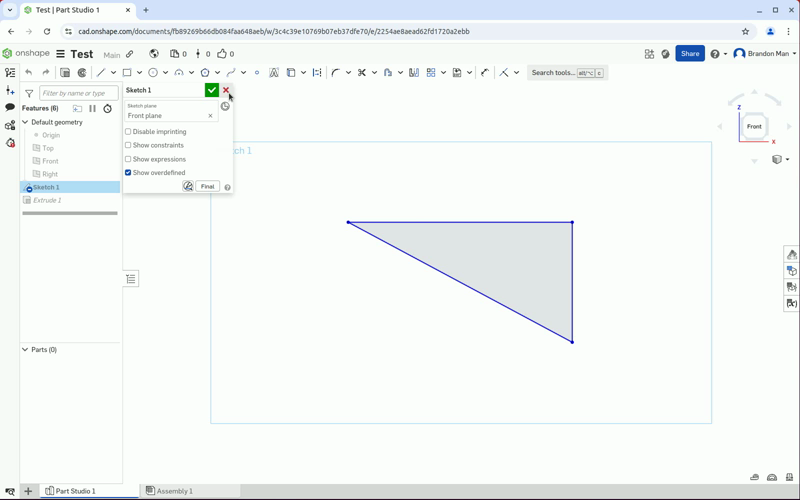
key(shift+s)
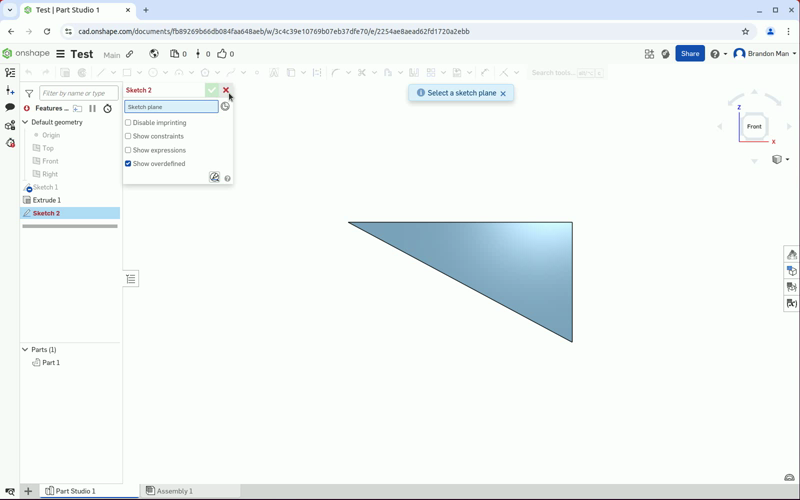
mouse_move(73, 163)
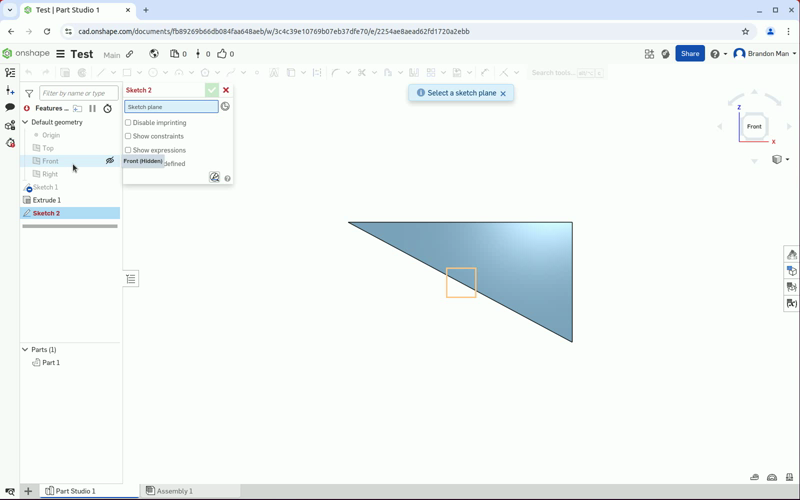
click(73, 163)
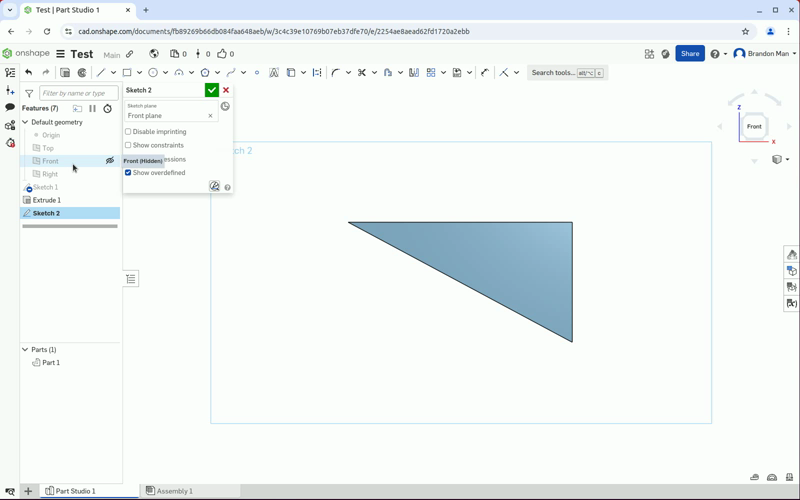
mouse_move(73, 352)
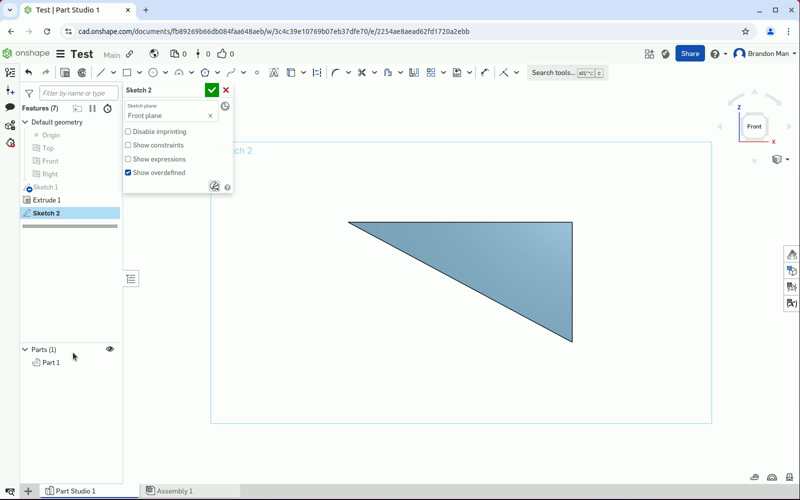
key(y)
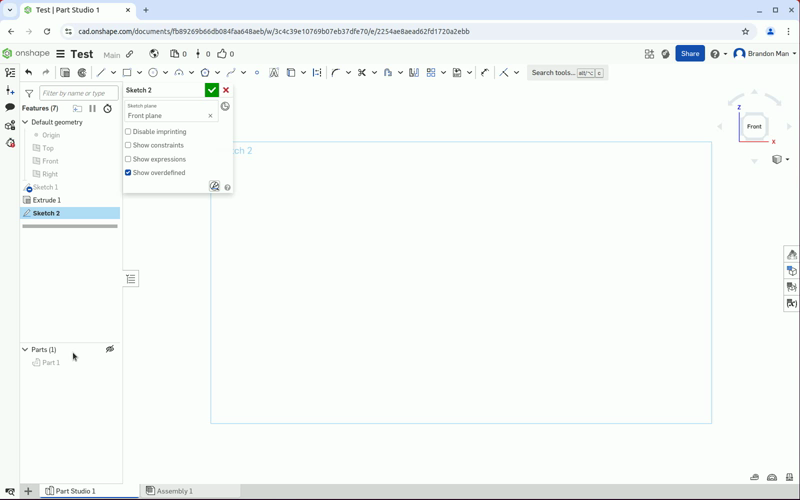
key(l)
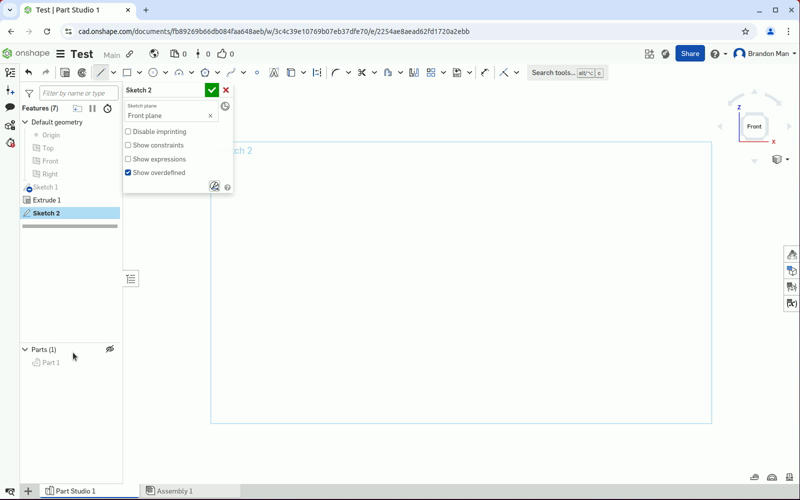
key_down(shift)
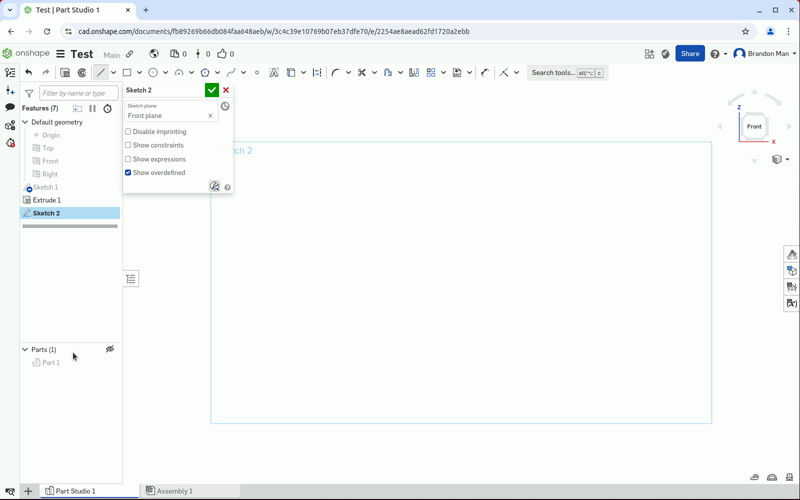
mouse_move(451, 374)
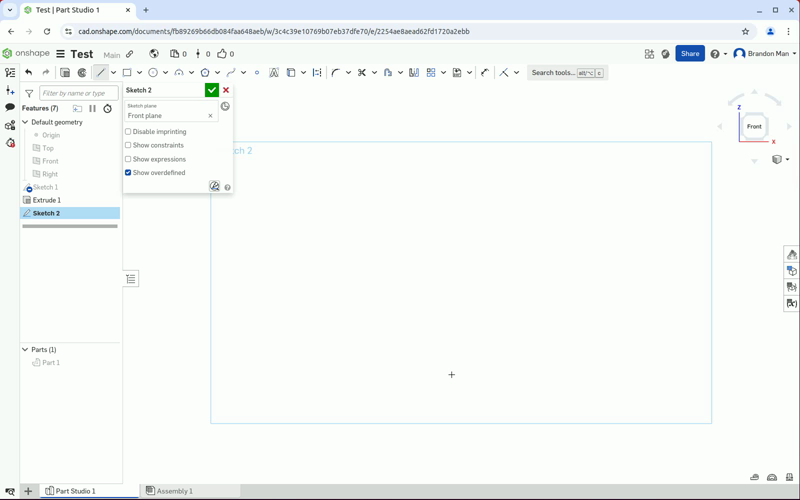
click(451, 374)
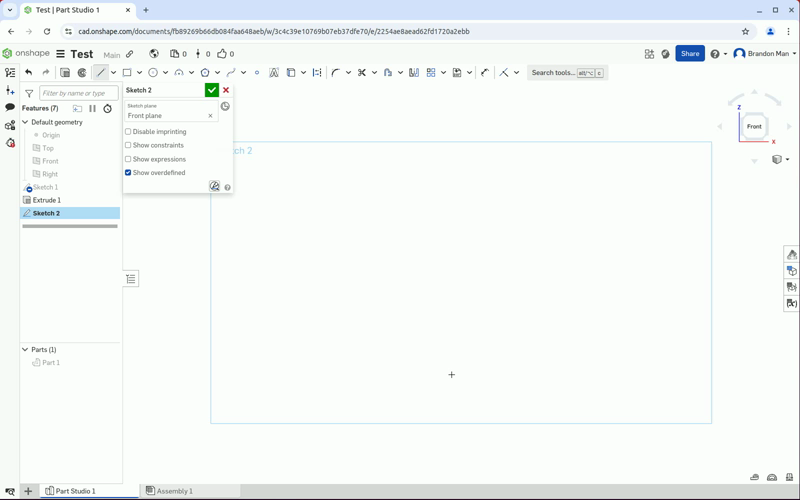
key_up(shift)
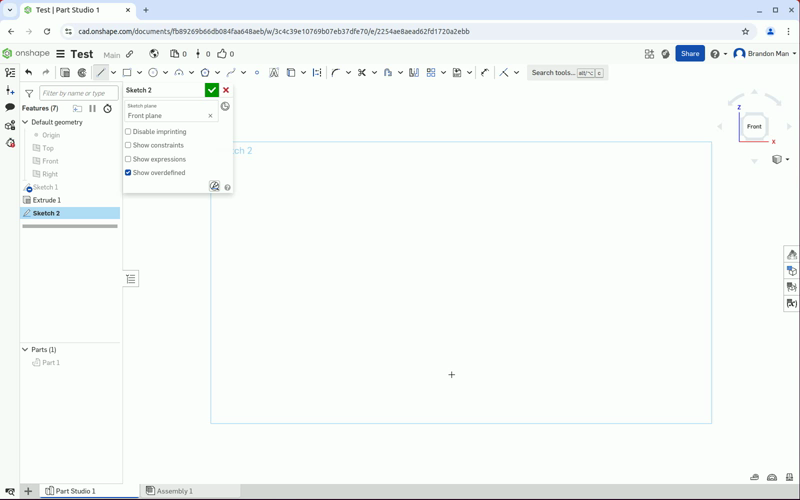
key_down(shift)
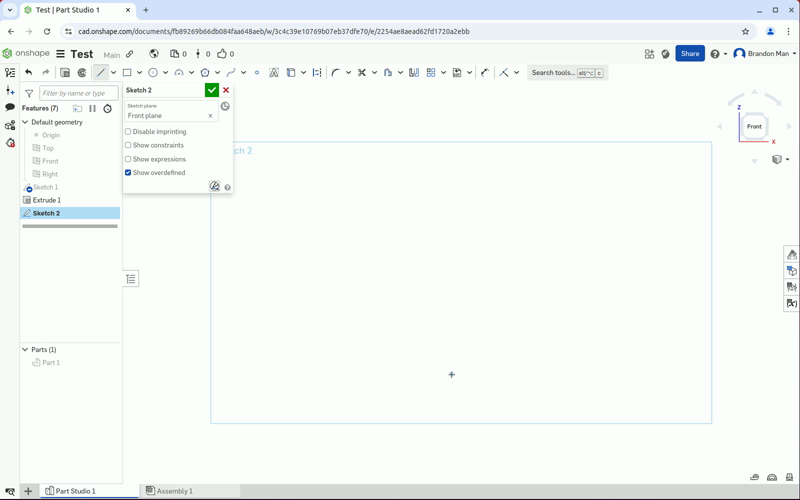
mouse_move(481, 374)
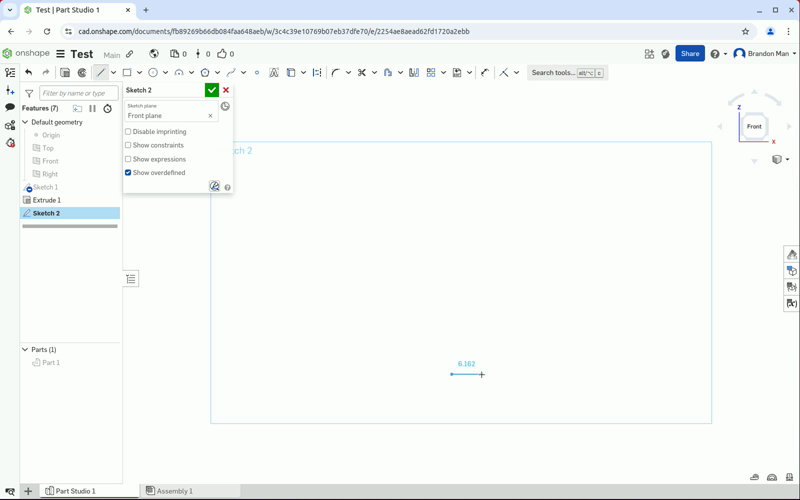
mouse_move(469, 374)
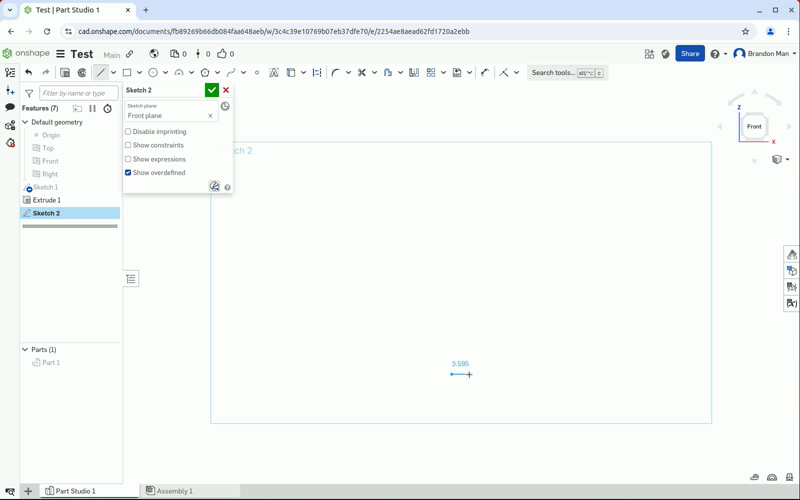
click(469, 374)
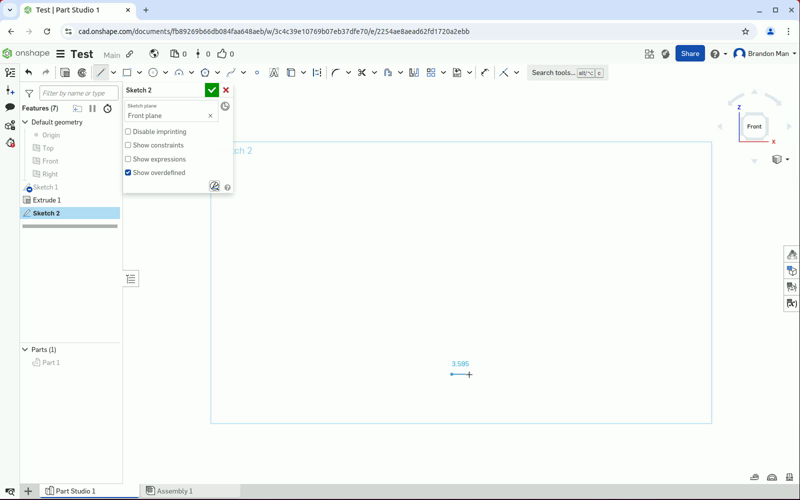
key_up(shift)
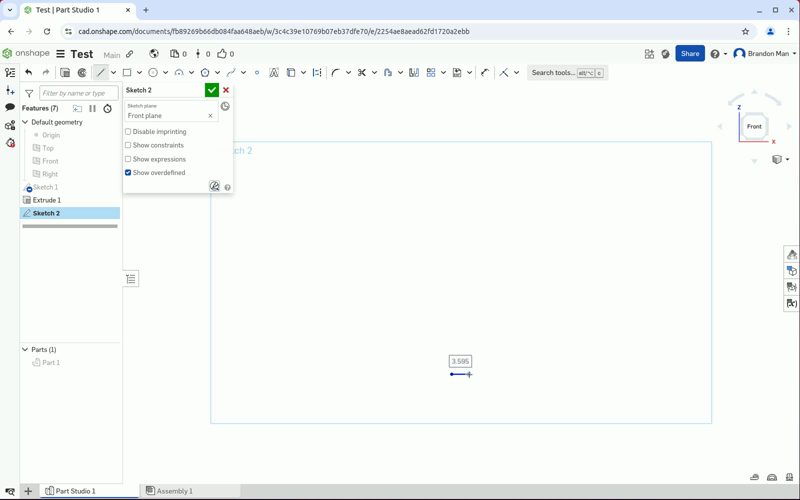
key_down(shift)
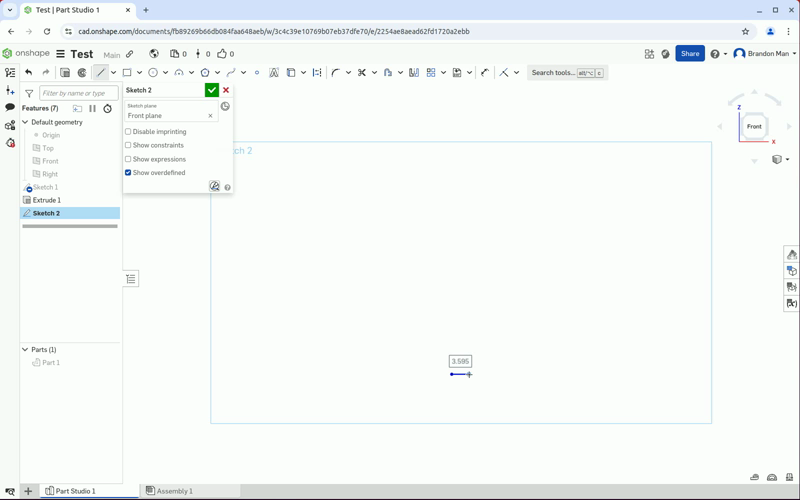
mouse_move(499, 374)
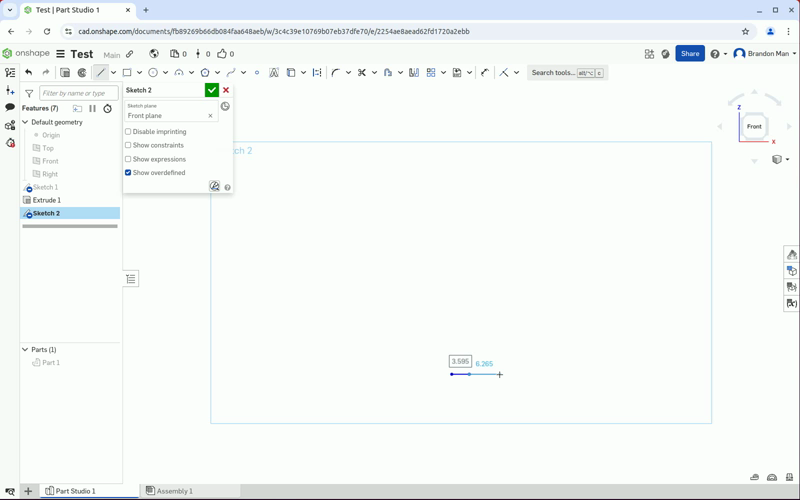
mouse_move(469, 342)
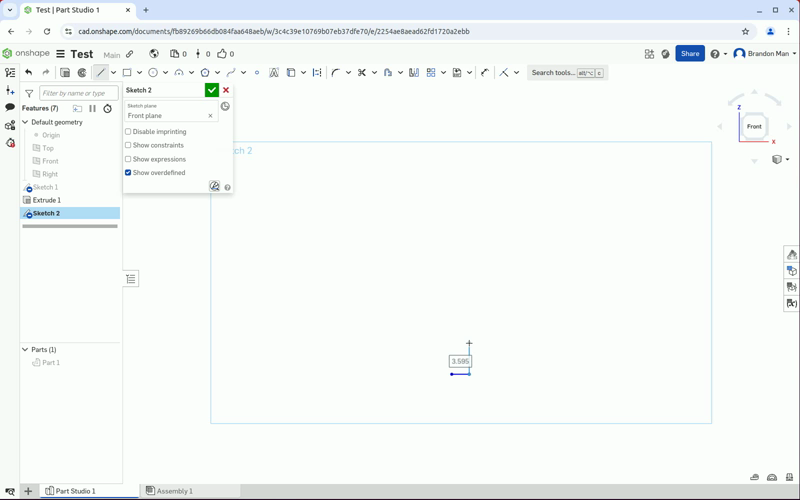
click(469, 342)
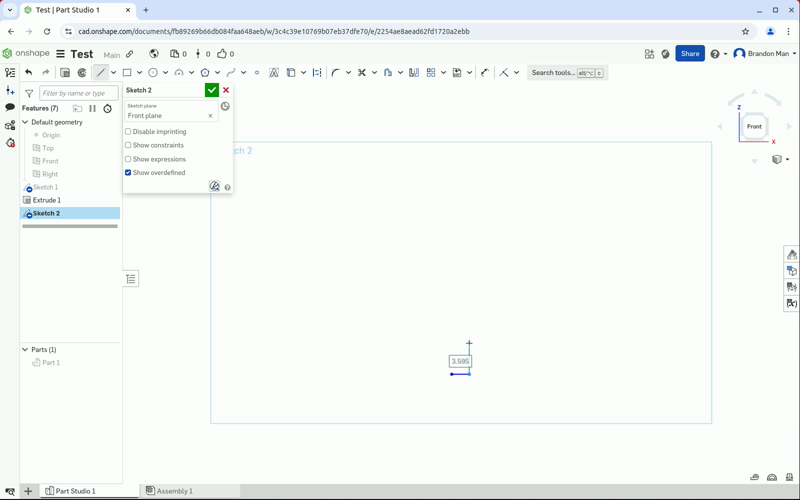
key_up(shift)
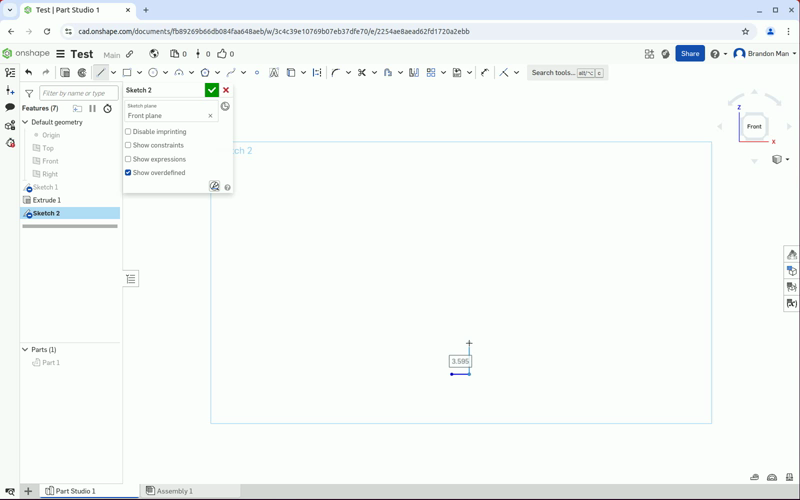
key_down(shift)
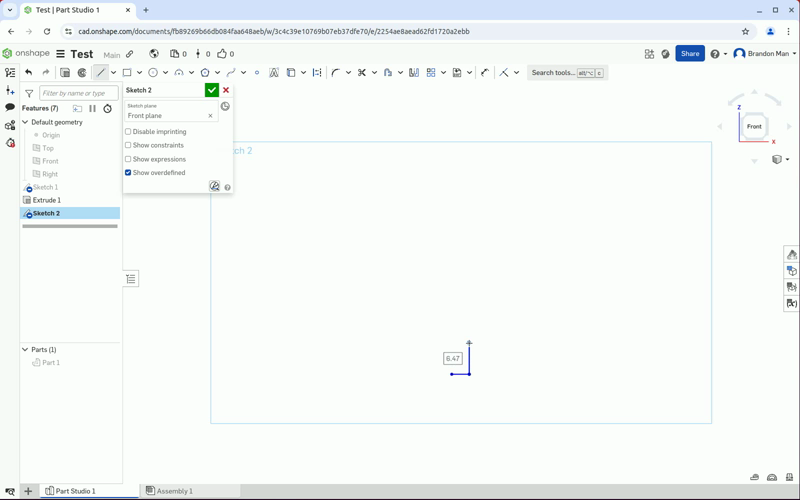
mouse_move(499, 342)
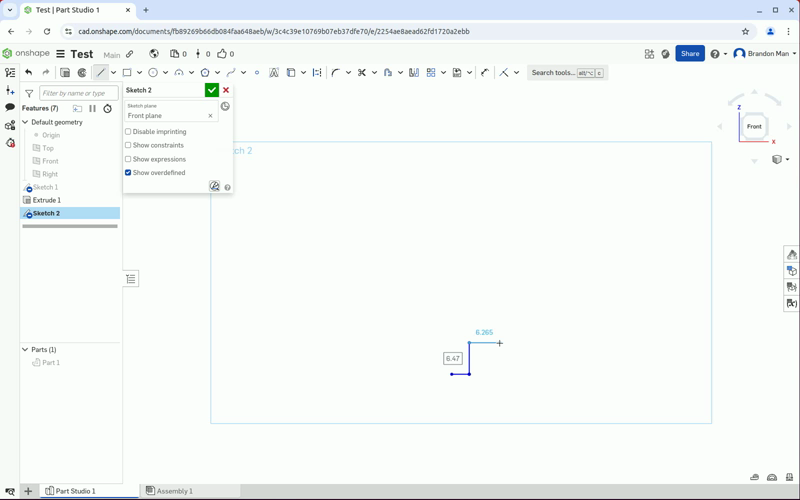
mouse_move(451, 342)
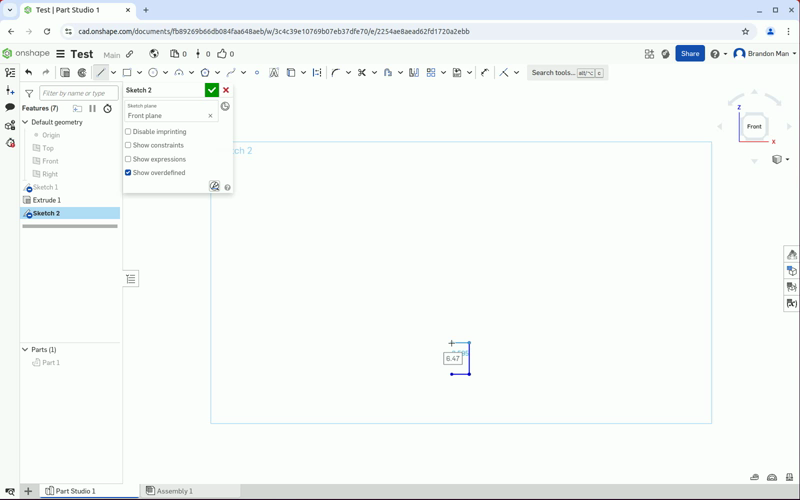
click(451, 342)
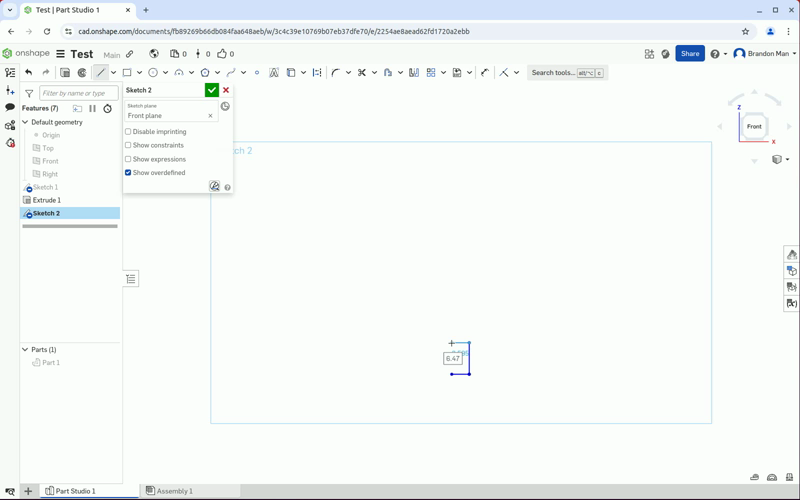
key_up(shift)
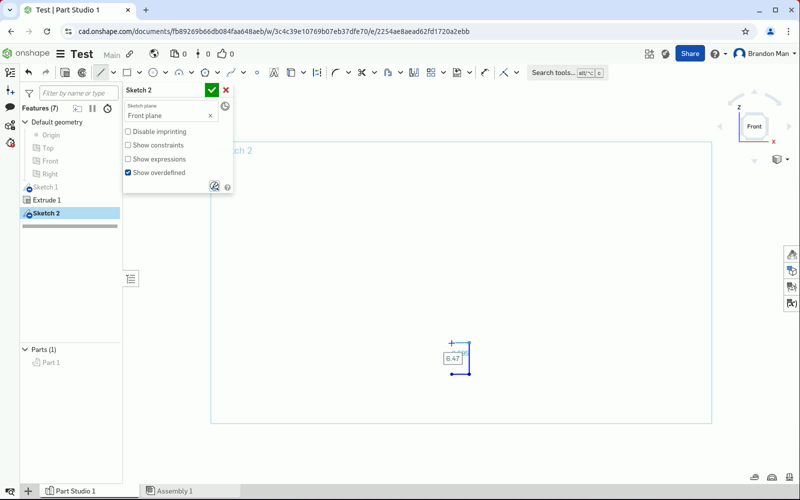
mouse_move(481, 342)
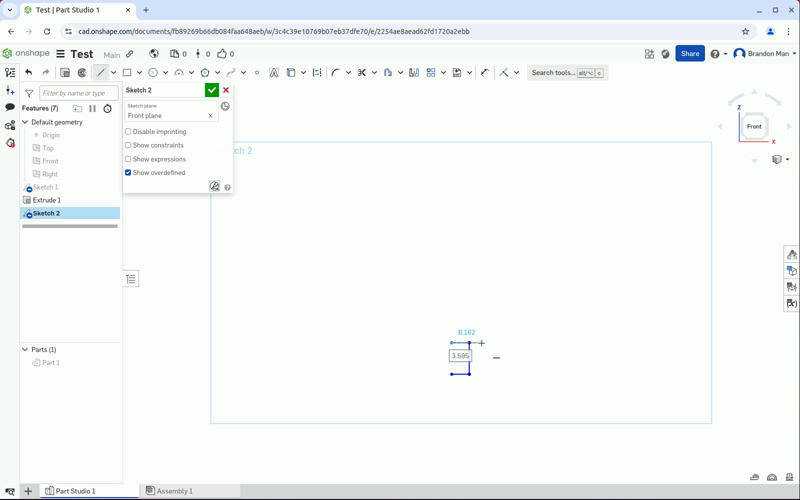
key_down(shift)
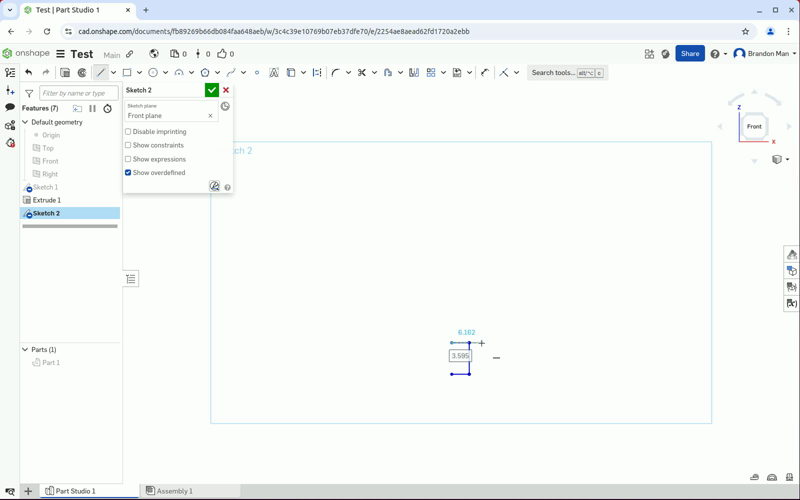
mouse_move(451, 374)
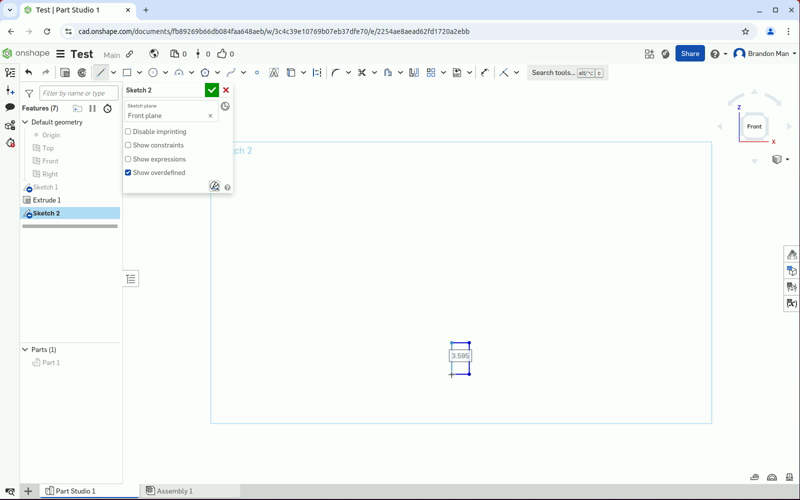
key_up(shift)
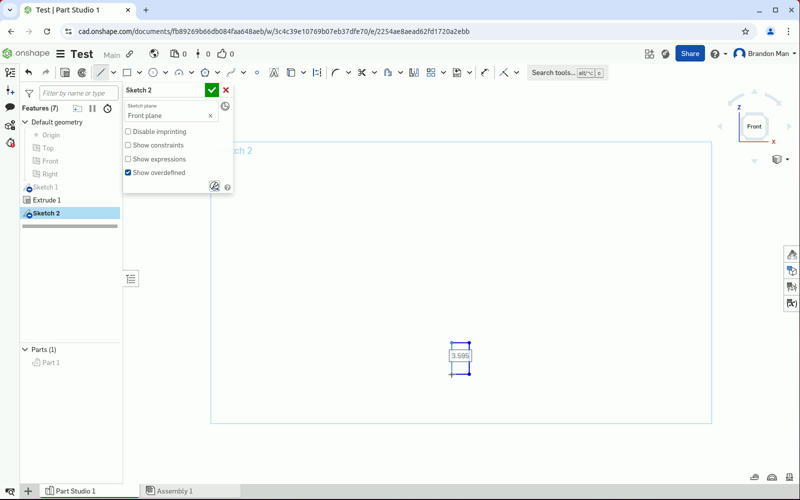
click(451, 374)
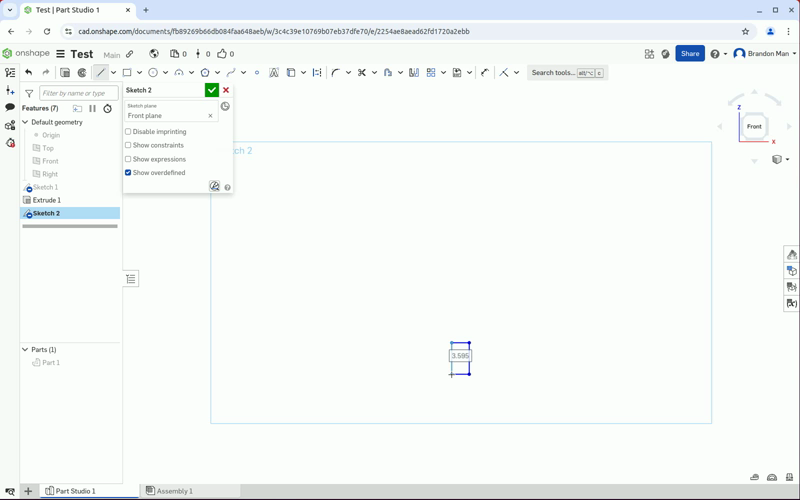
key(esc)
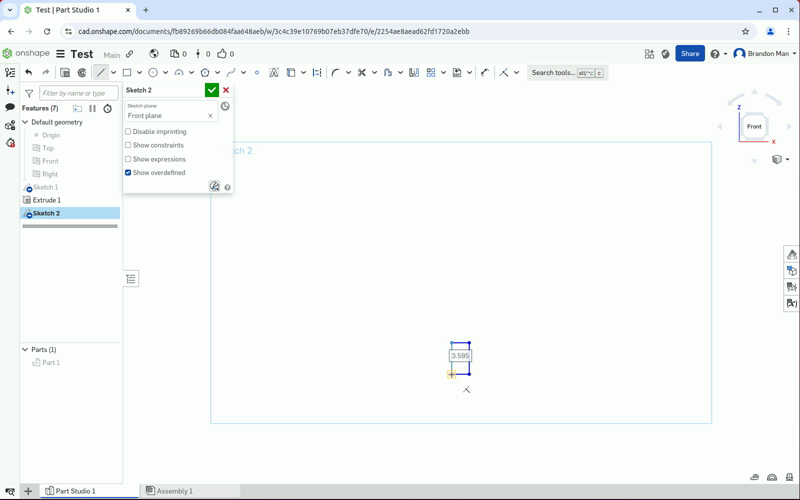
mouse_move(457, 358)
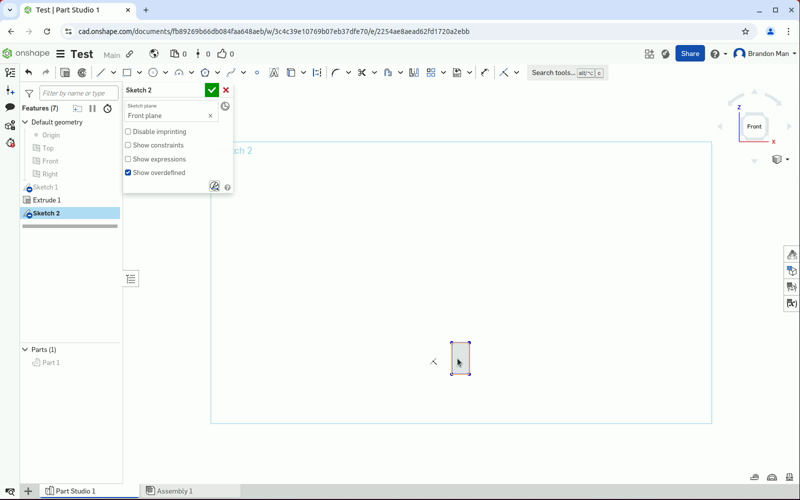
scroll(6)
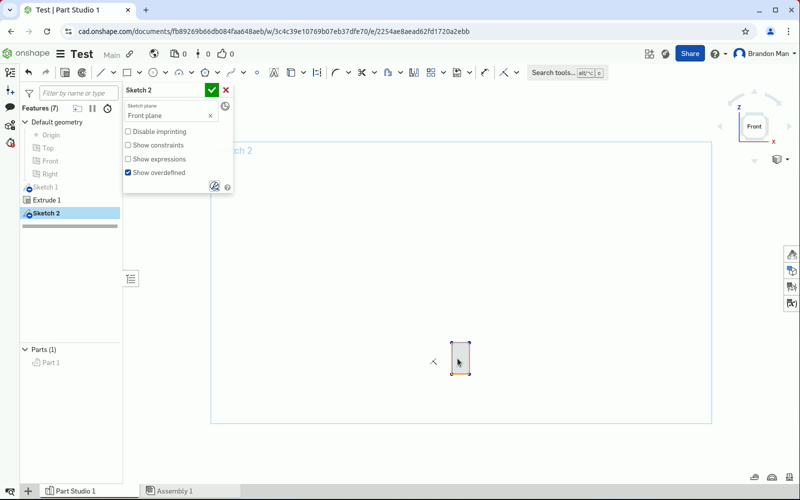
scroll(6)
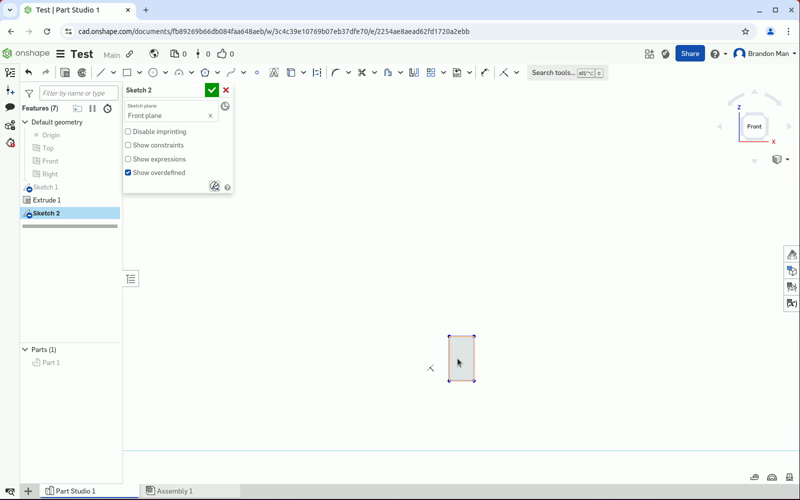
scroll(6)
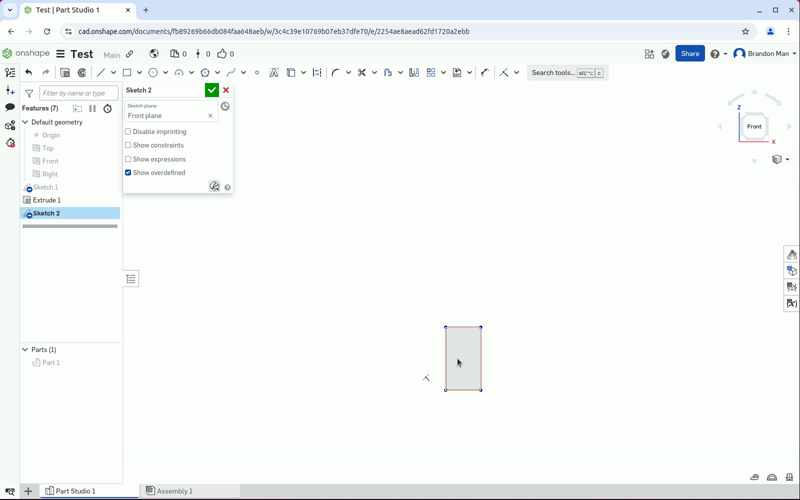
scroll(6)
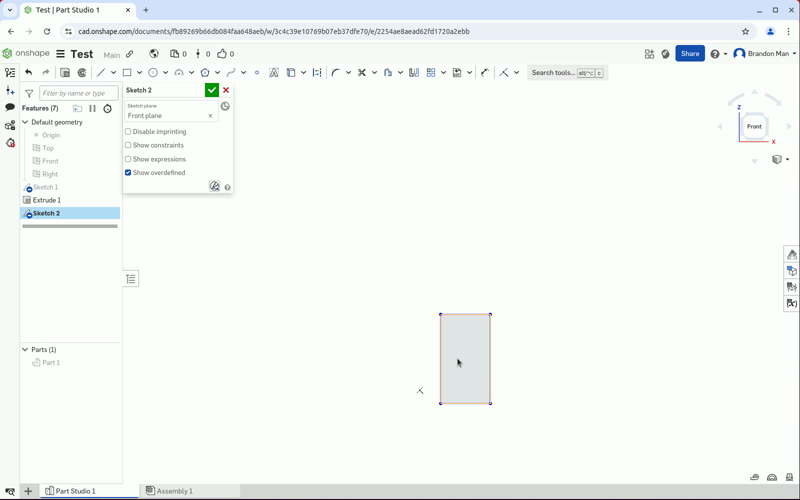
scroll(6)
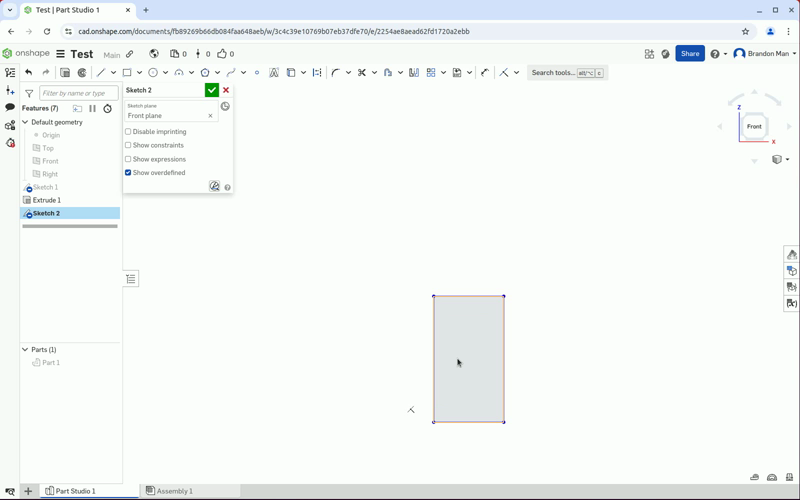
scroll(6)
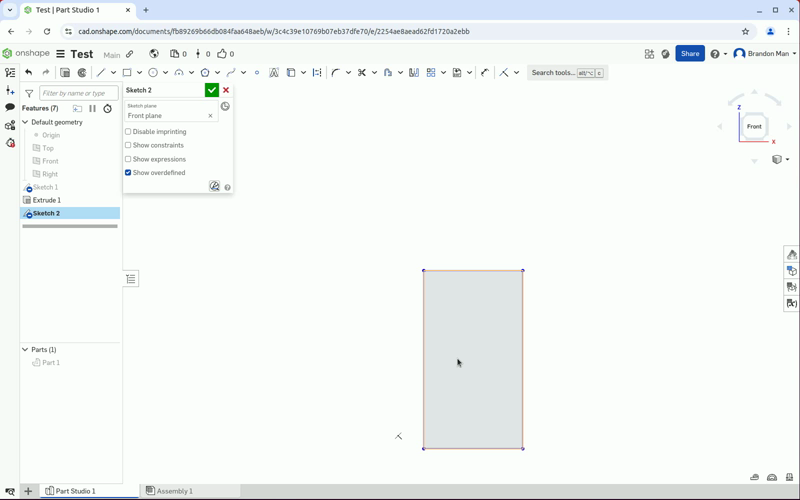
scroll(6)
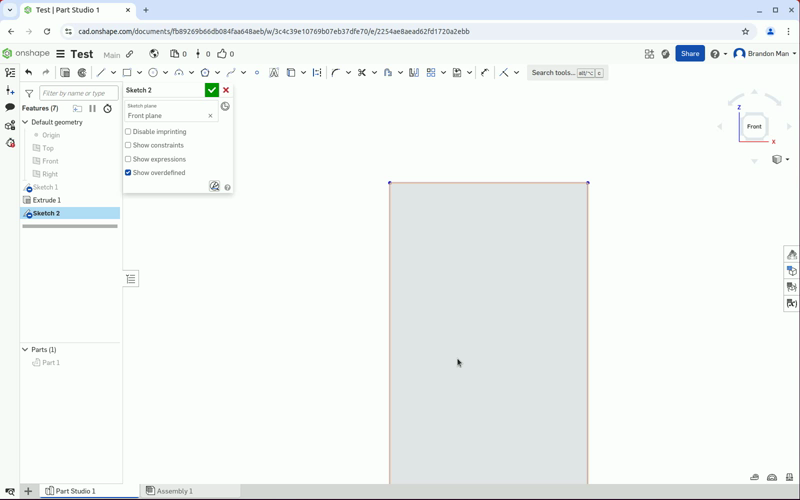
click(457, 358)
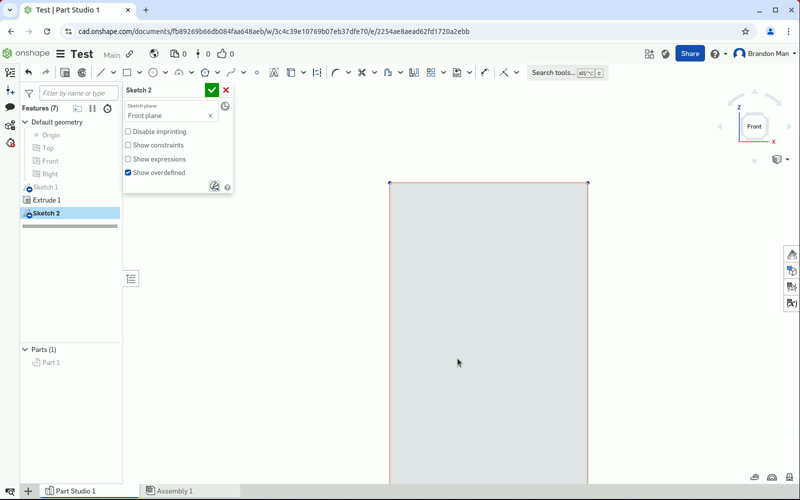
scroll(-6)
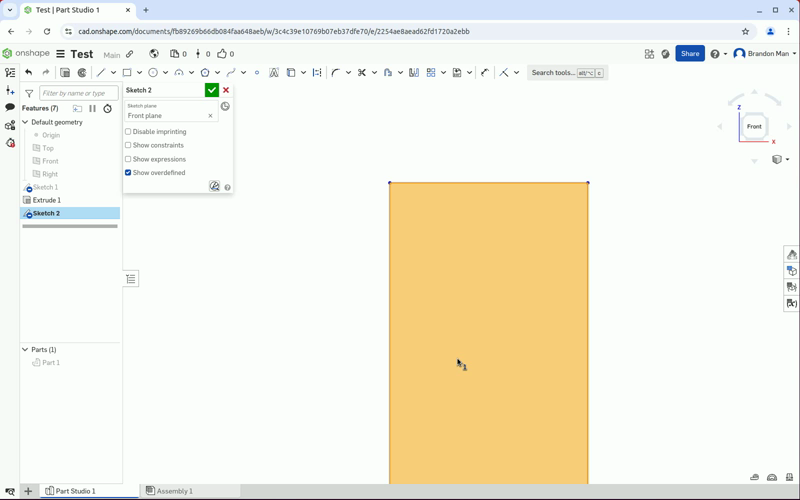
scroll(-6)
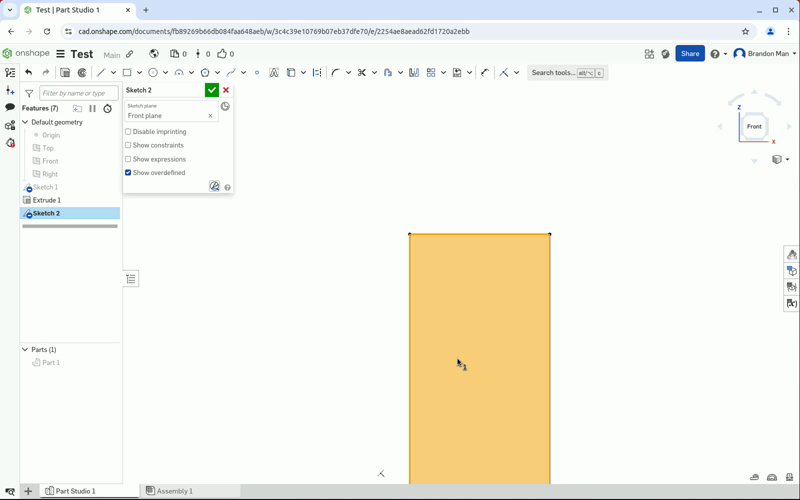
scroll(-6)
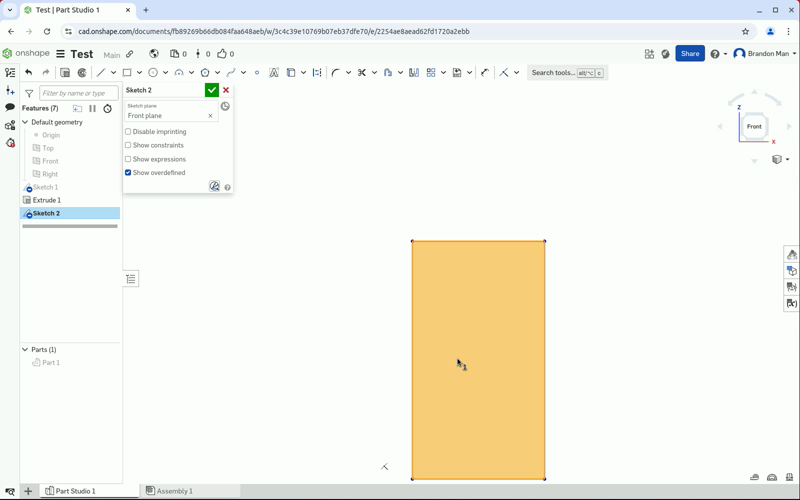
scroll(-6)
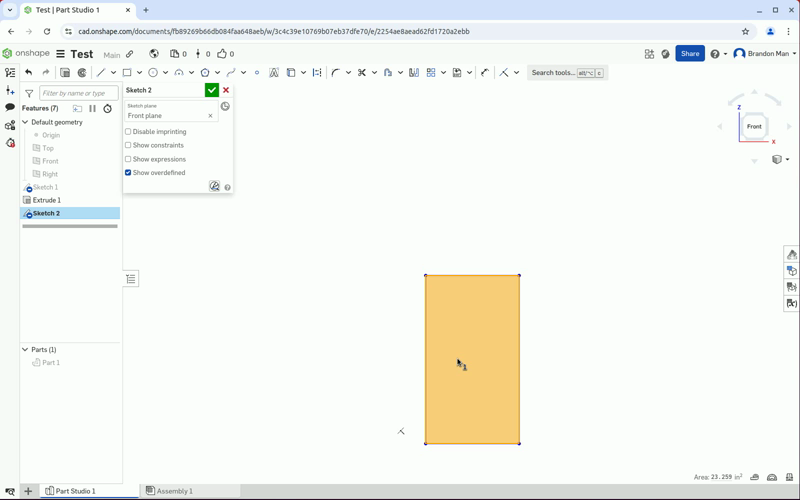
scroll(-6)
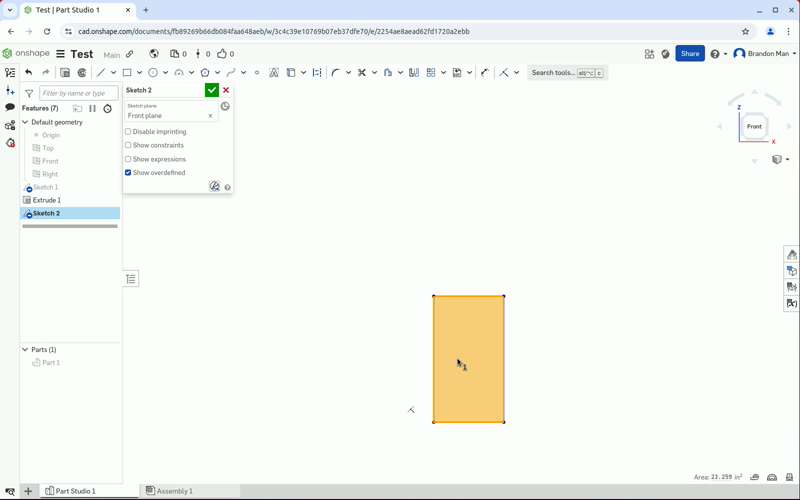
scroll(-6)
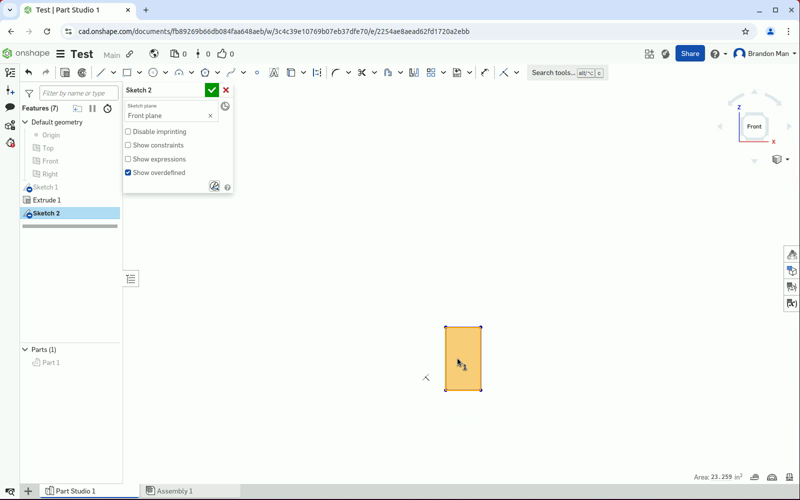
scroll(-6)
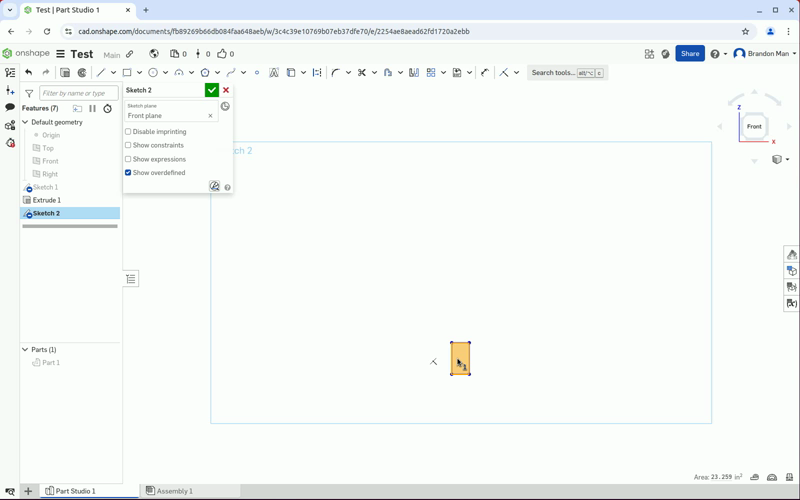
mouse_move(73, 352)
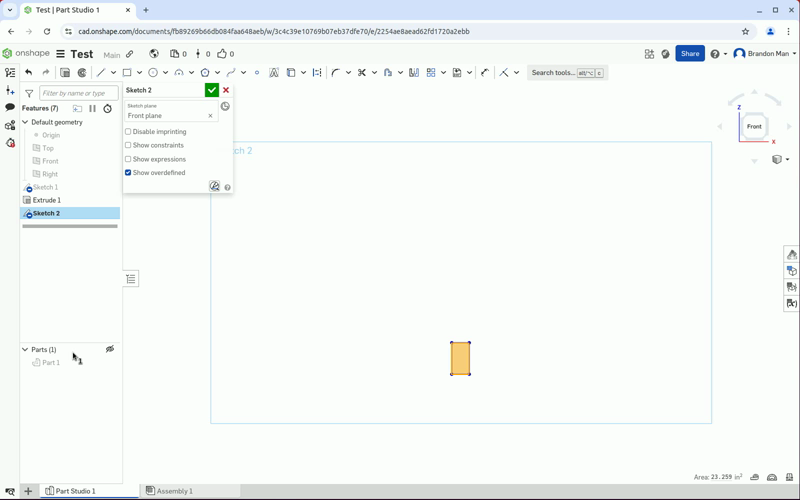
key(shift+y)
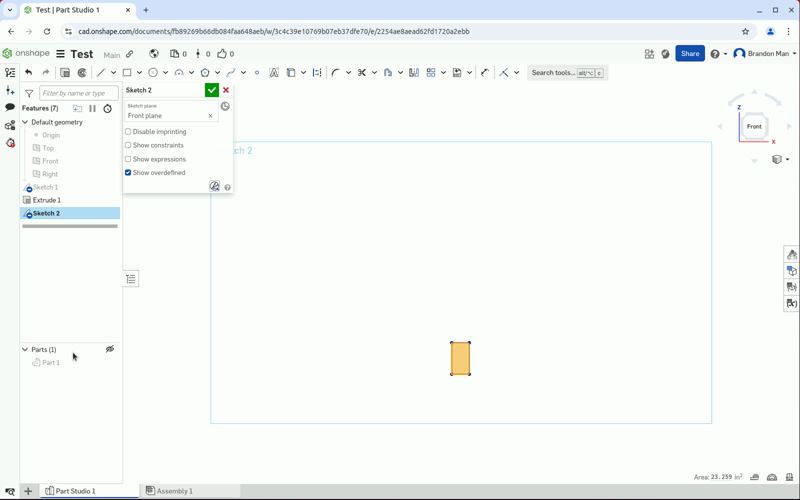
key(shift+e)
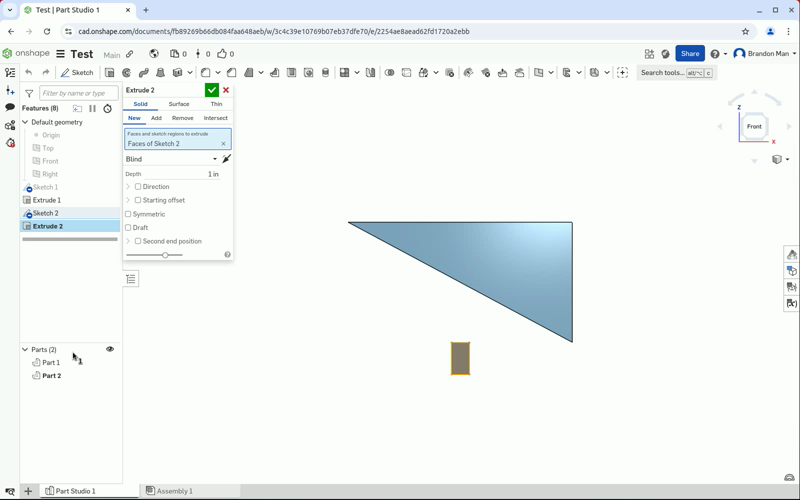
mouse_move(143, 106)
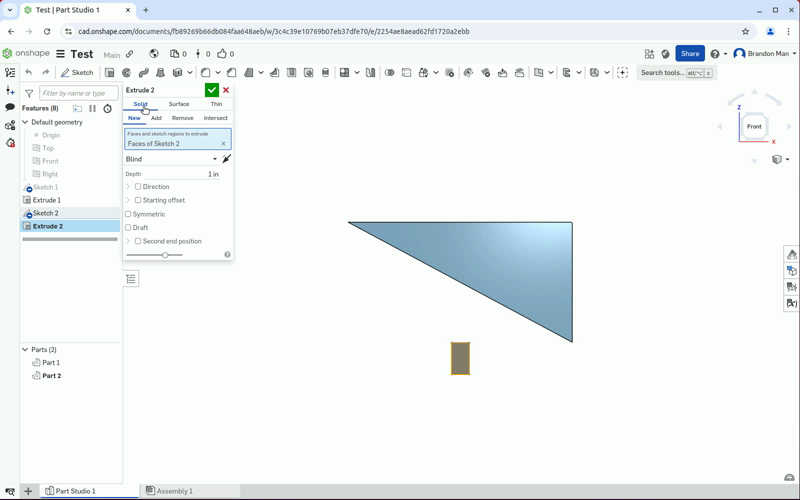
click(143, 106)
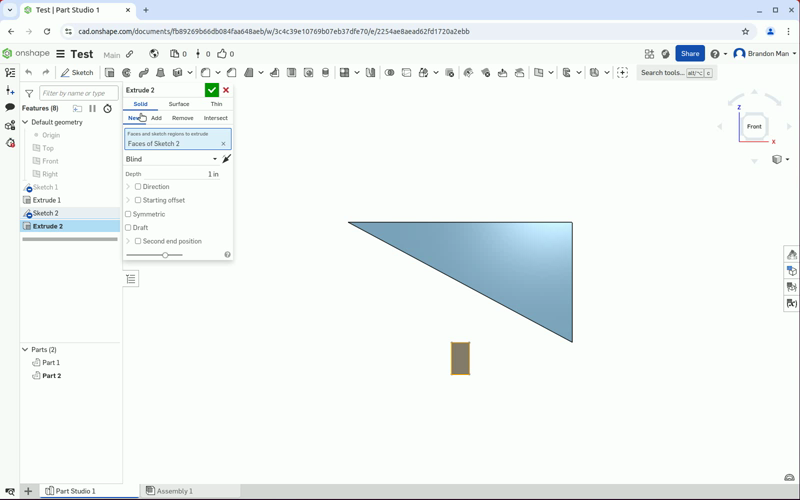
mouse_move(137, 120)
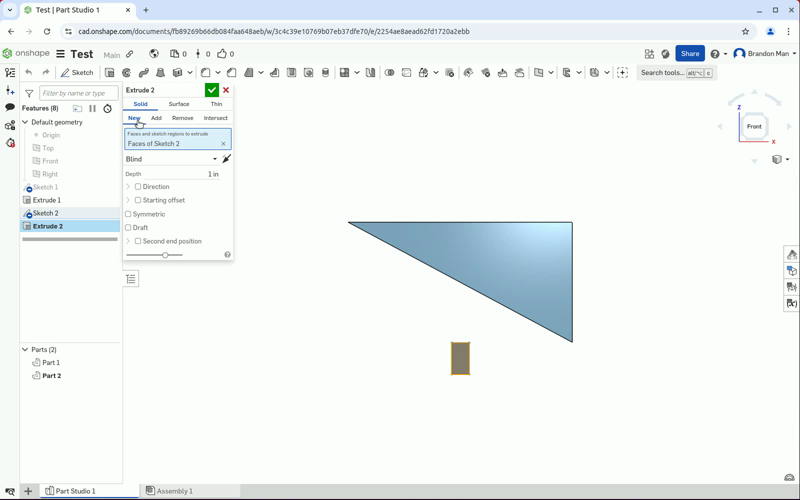
click(137, 120)
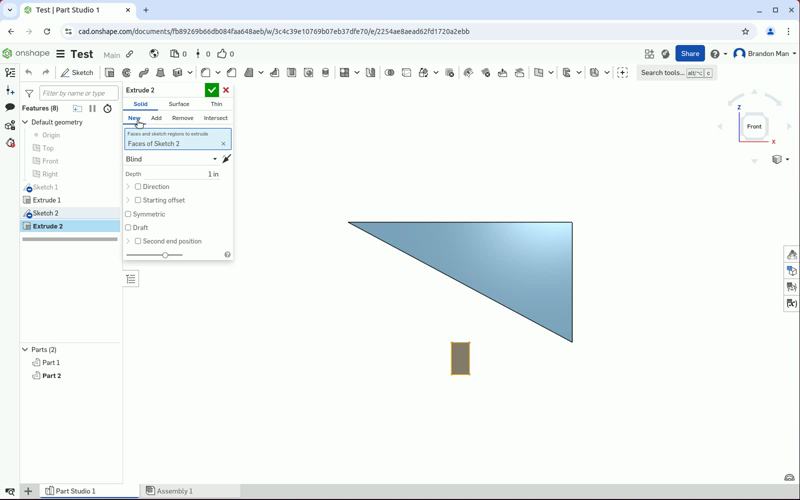
key(tab, 4)
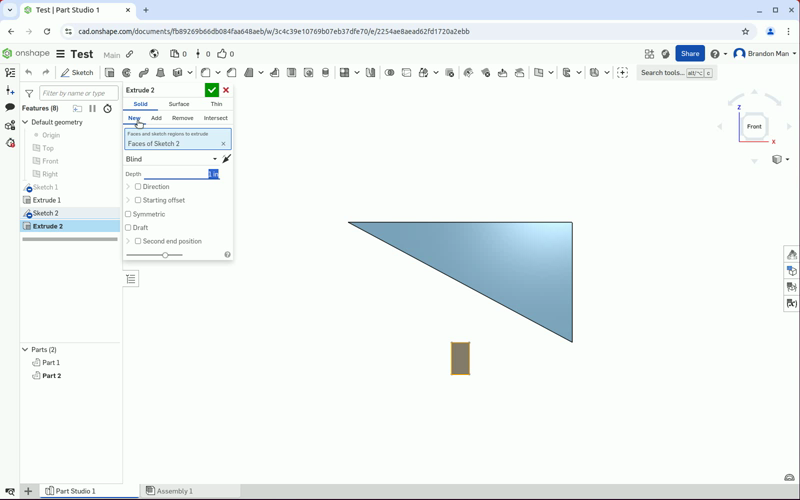
text(1.926)
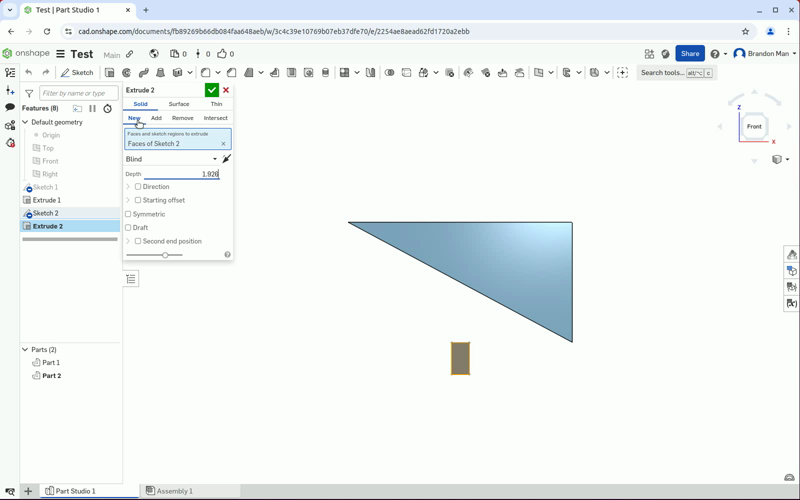
key(tab, 3)
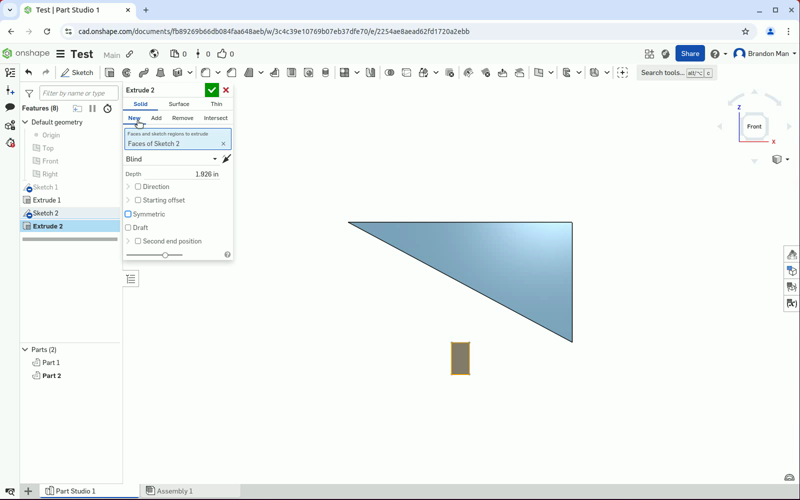
key(space)
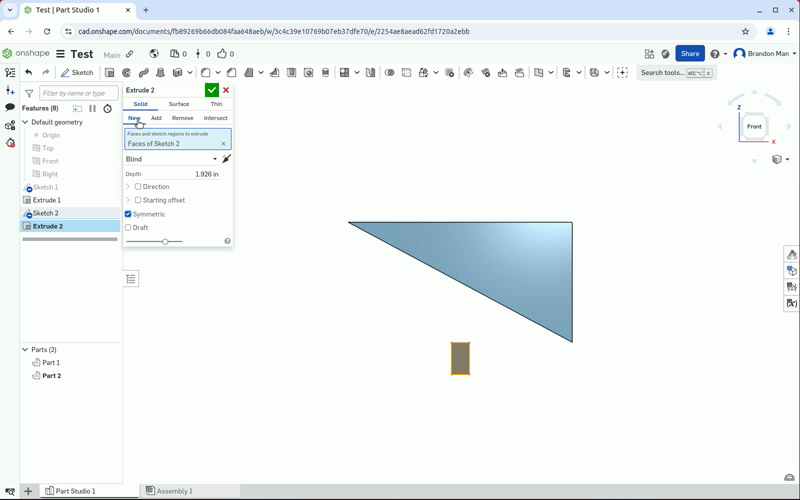
key(enter)
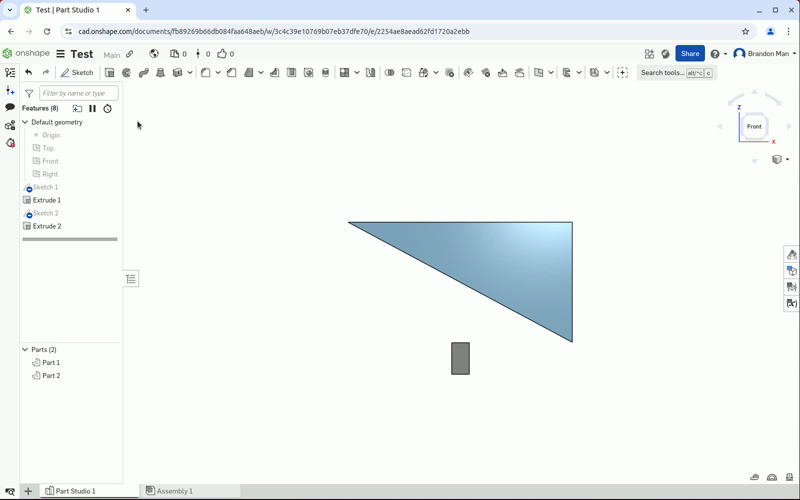
key(shift+h)
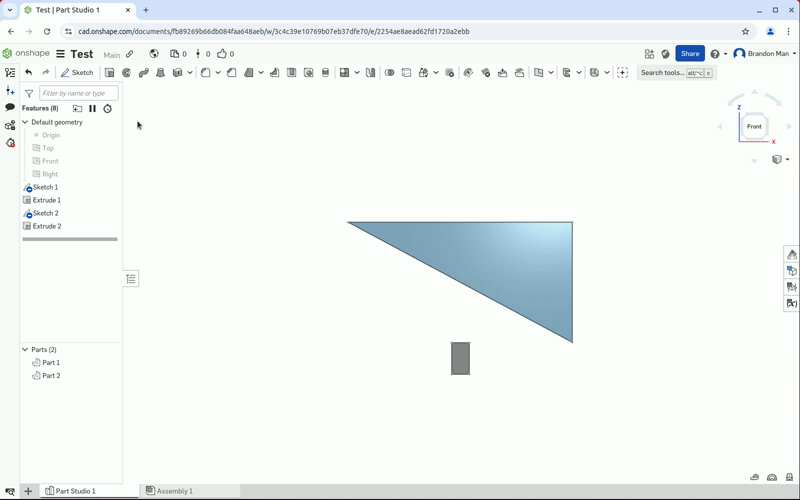
key(shift+h)
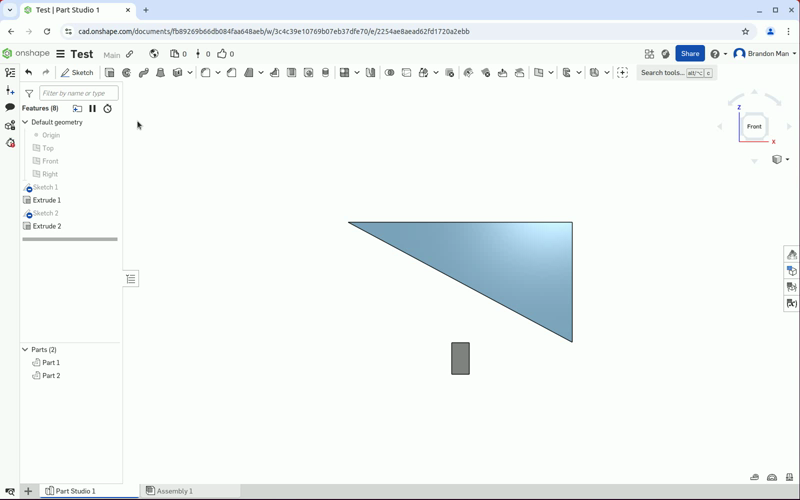
mouse_move(73, 189)
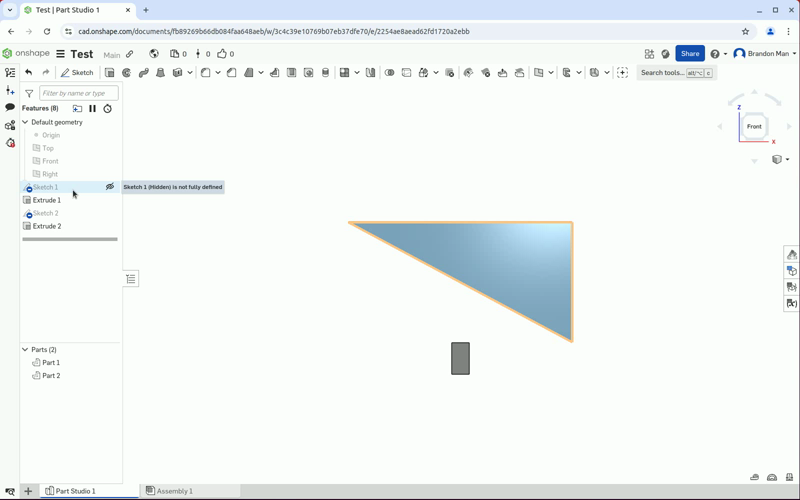
click(73, 189)
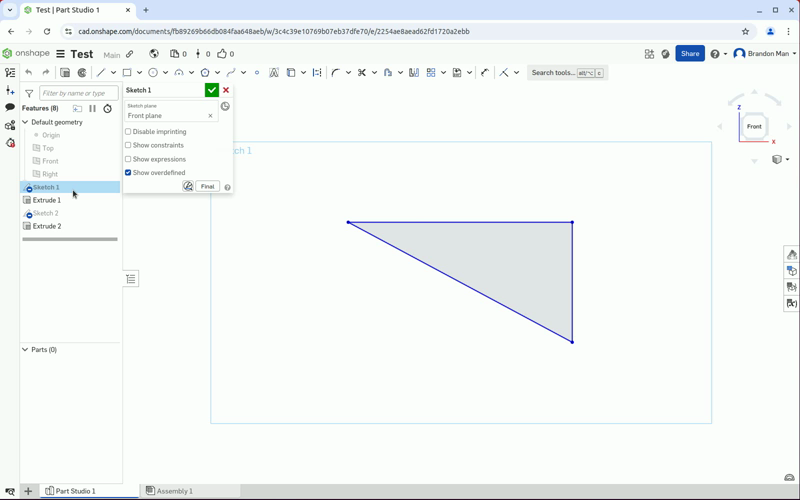
mouse_move(229, 92)
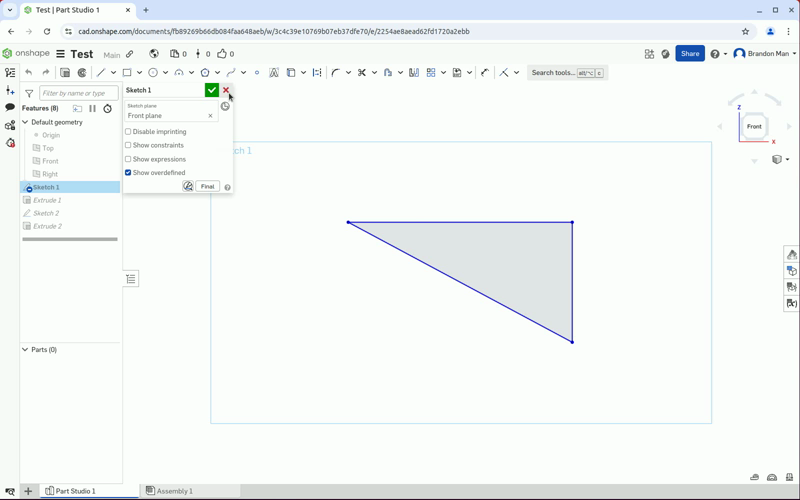
click(229, 92)
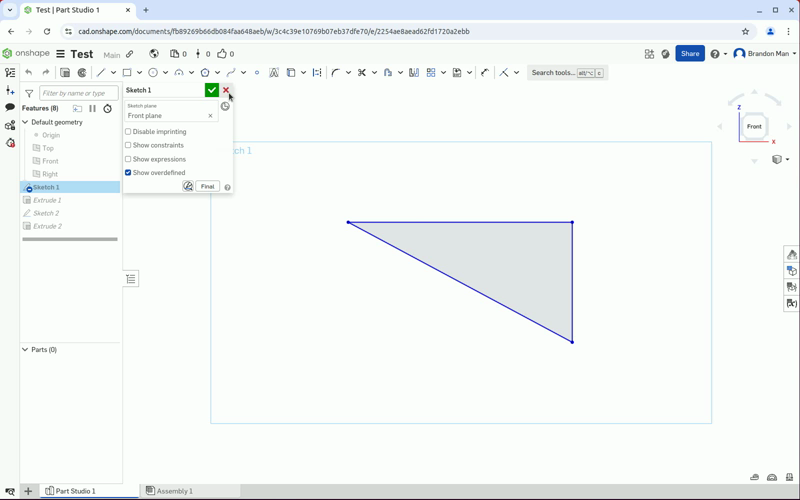
key(shift+s)
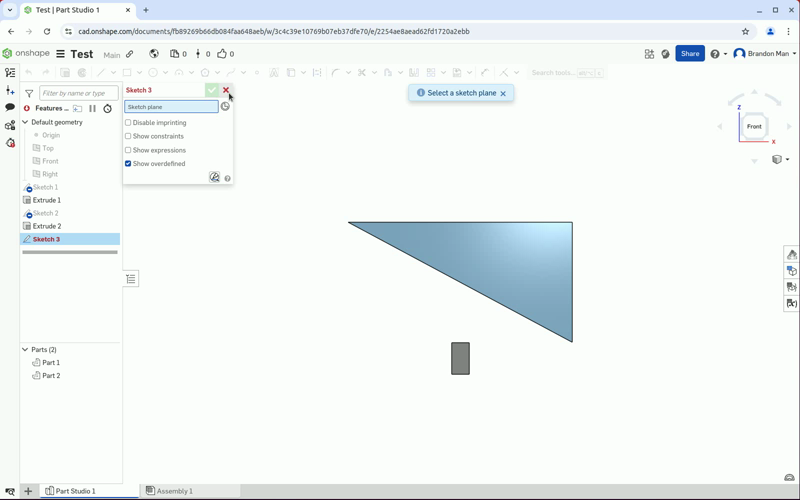
mouse_move(73, 163)
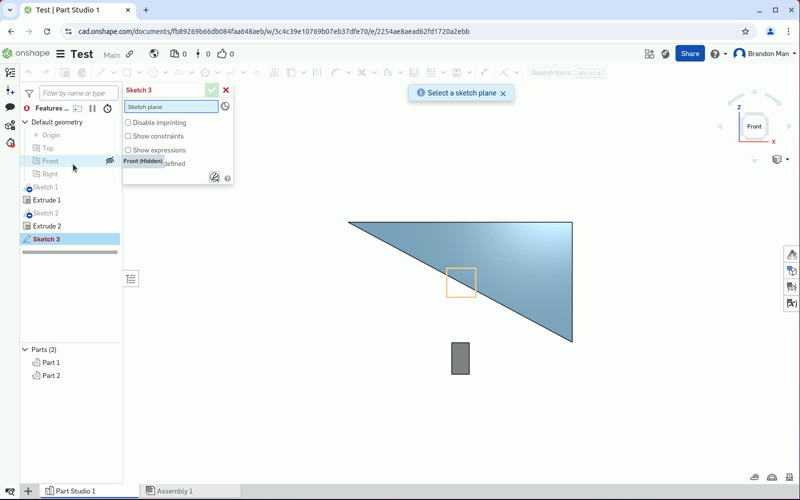
click(73, 163)
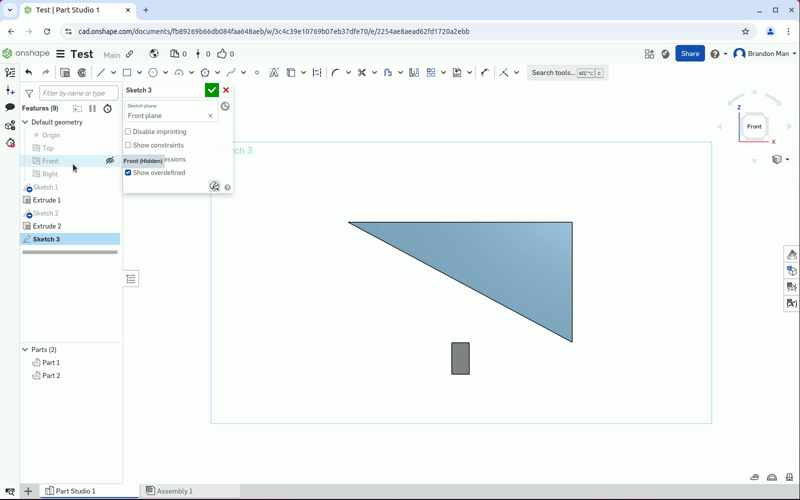
mouse_move(73, 352)
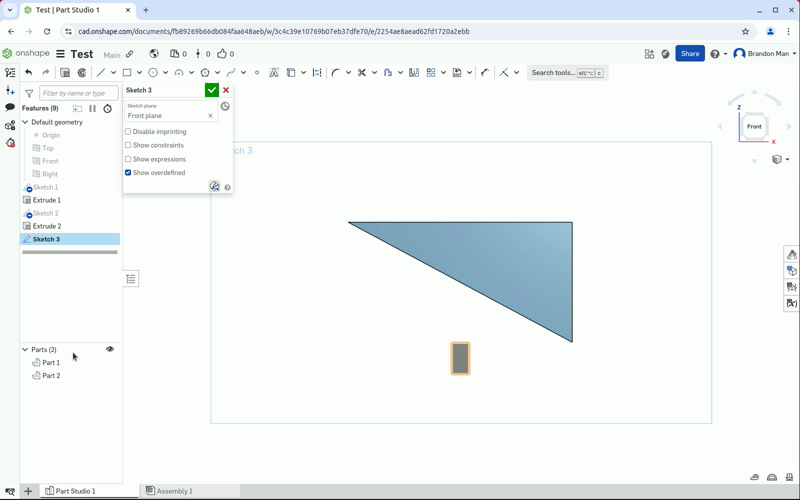
key(y)
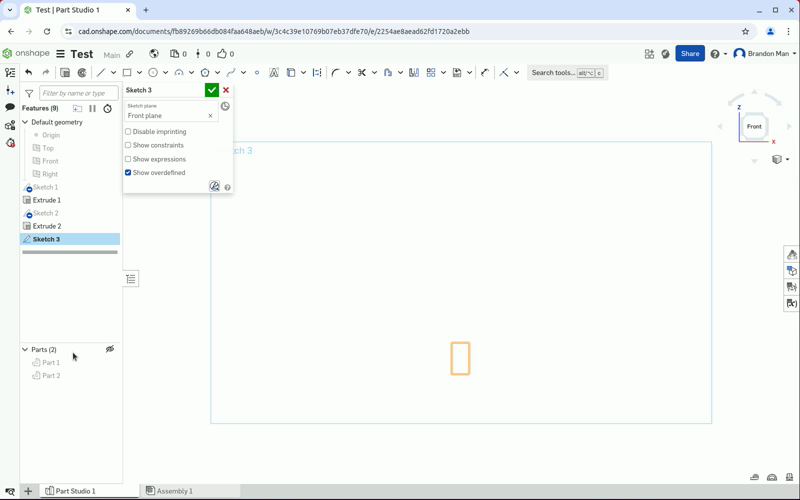
key(l)
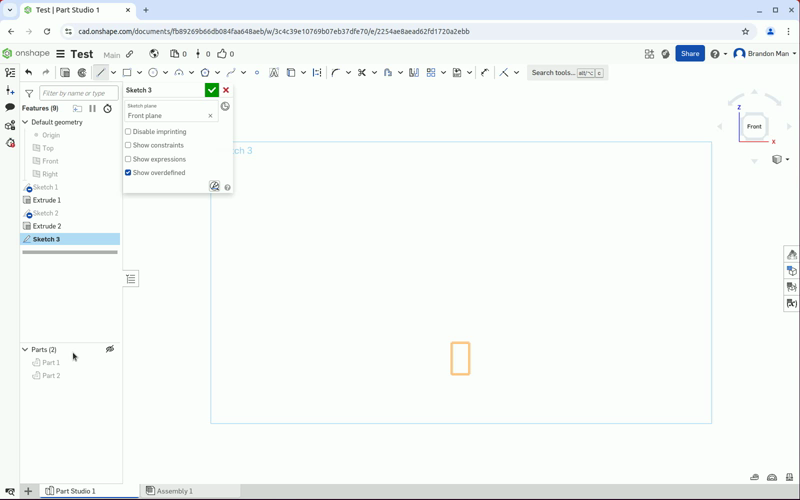
key_down(shift)
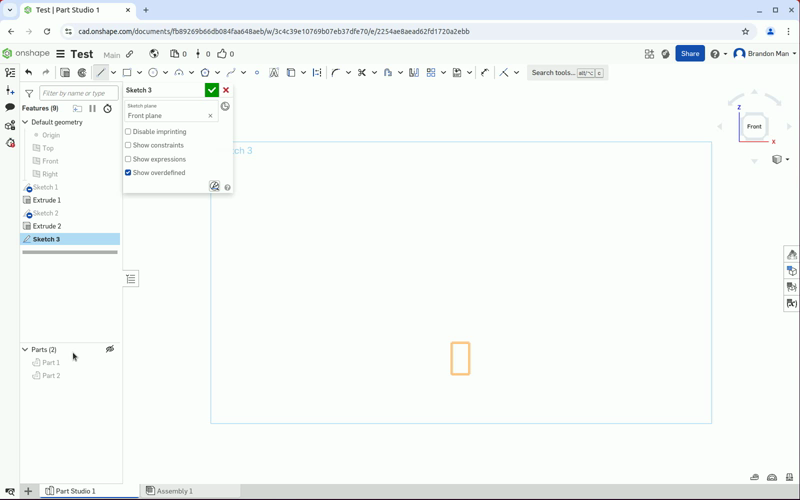
mouse_move(348, 343)
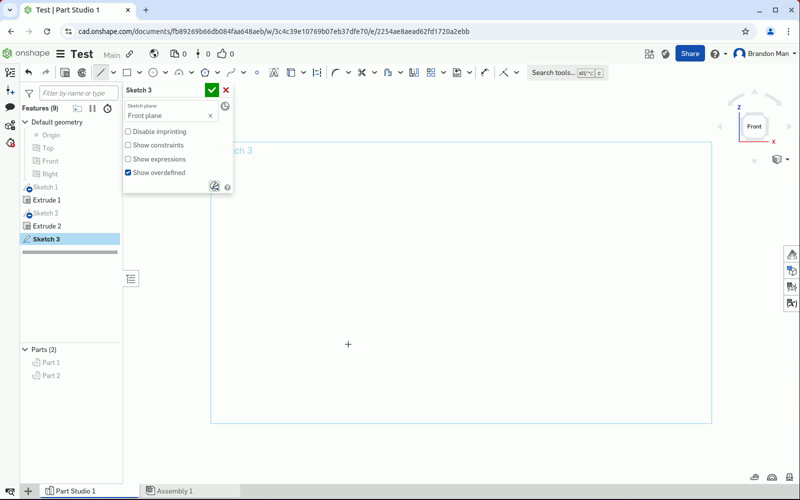
click(348, 343)
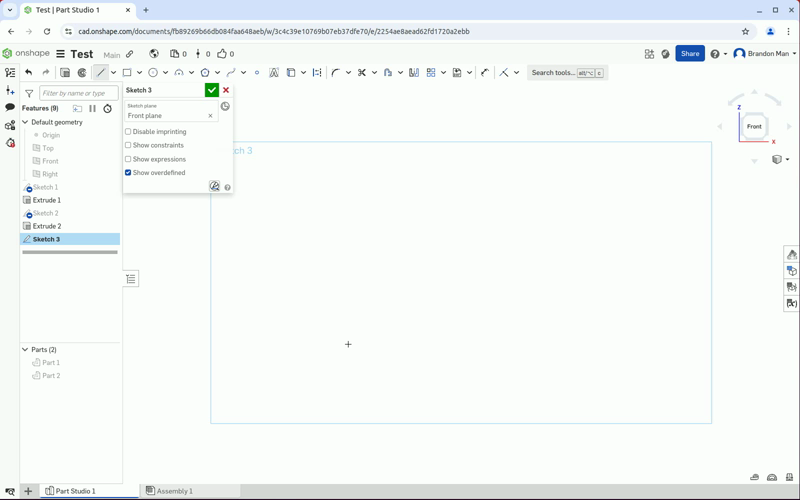
key_up(shift)
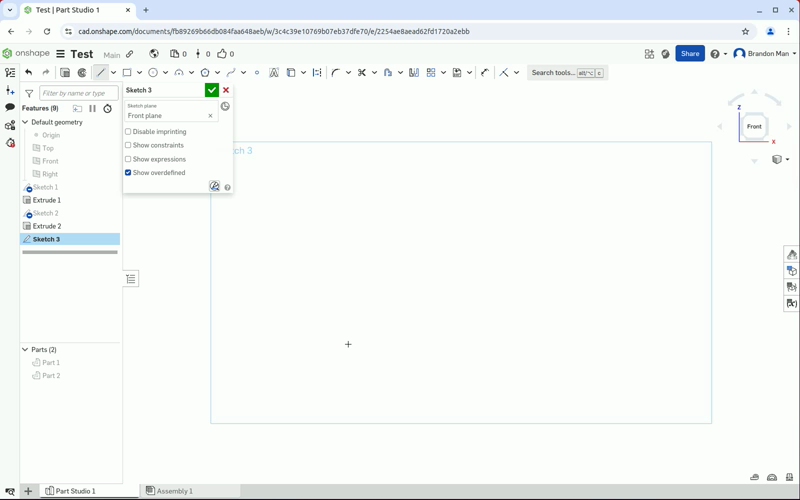
key_down(shift)
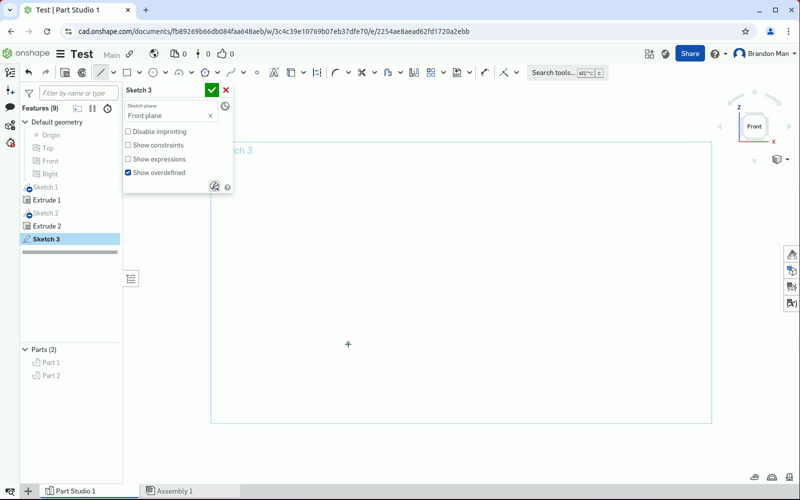
mouse_move(452, 343)
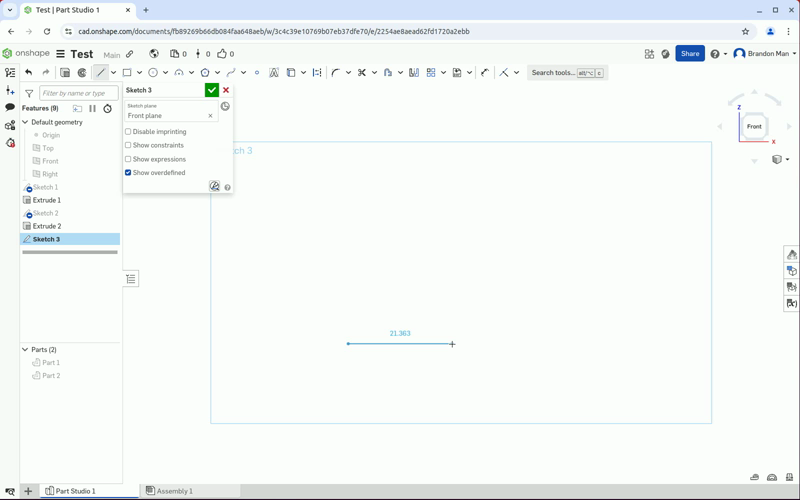
click(452, 343)
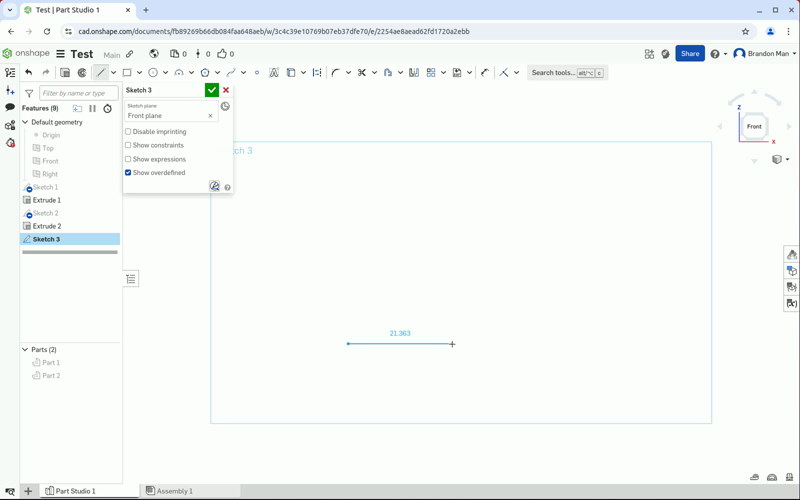
key_up(shift)
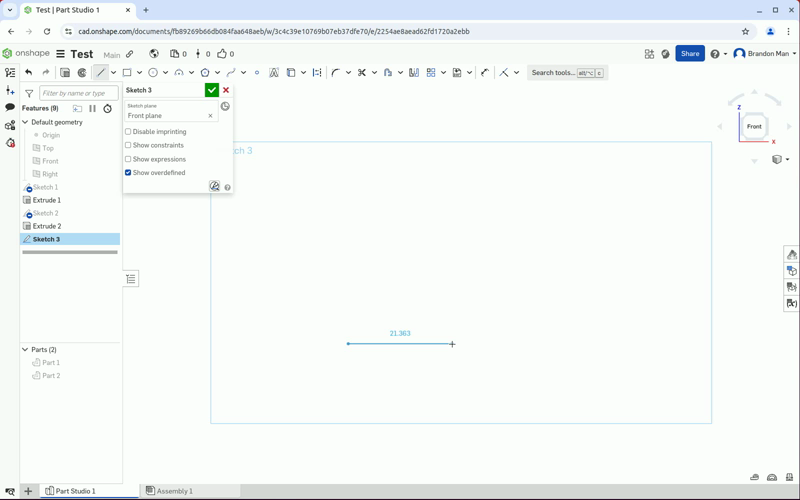
key_down(shift)
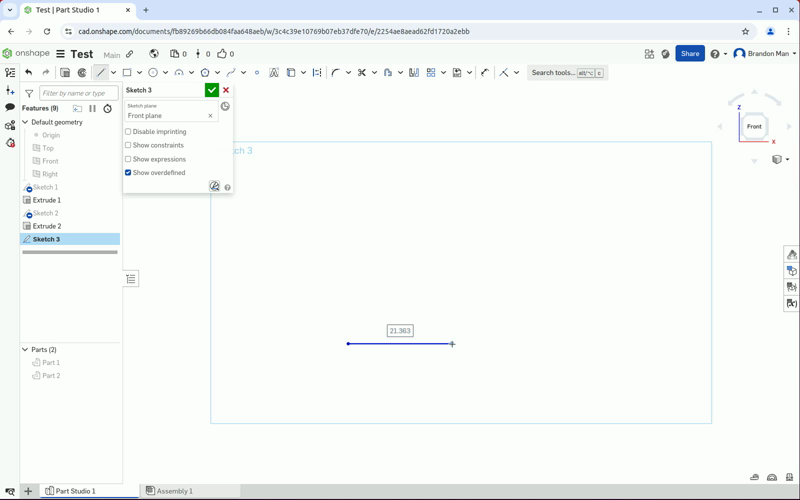
mouse_move(482, 343)
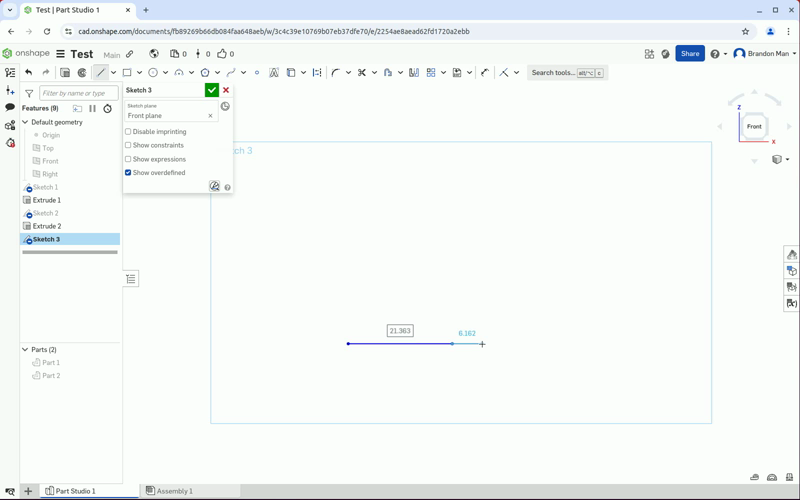
mouse_move(468, 343)
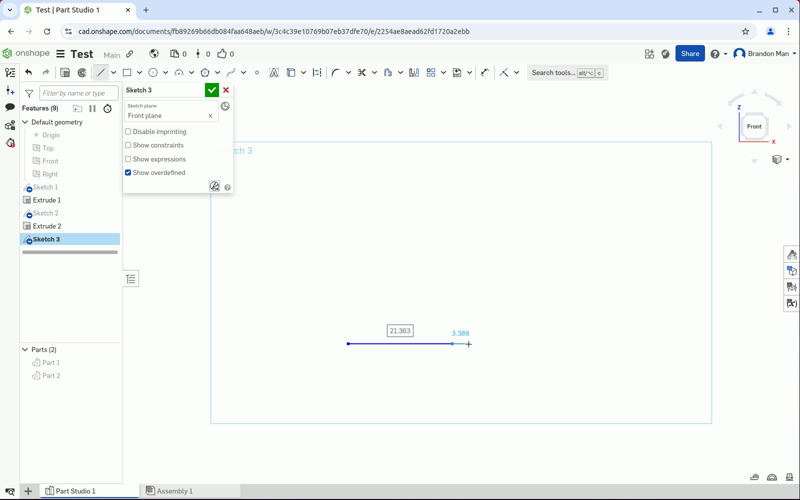
click(468, 343)
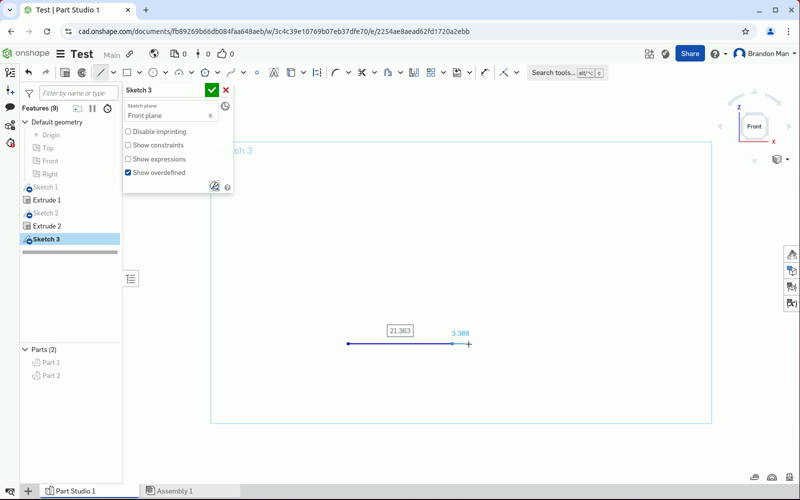
key_up(shift)
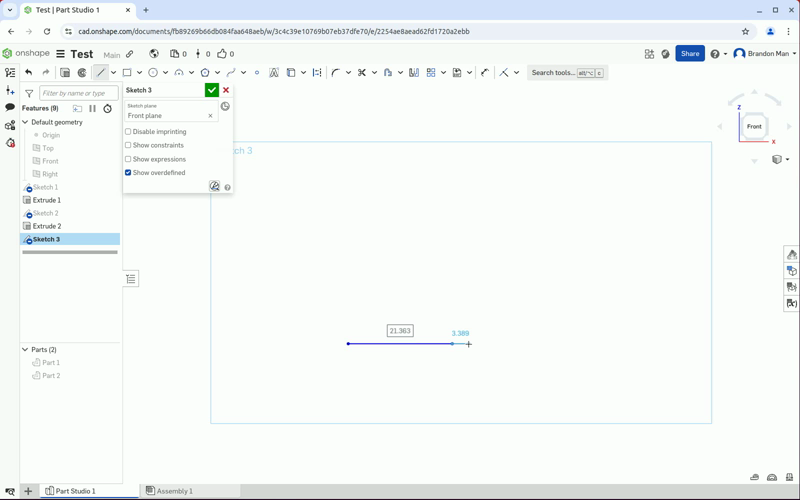
key_down(shift)
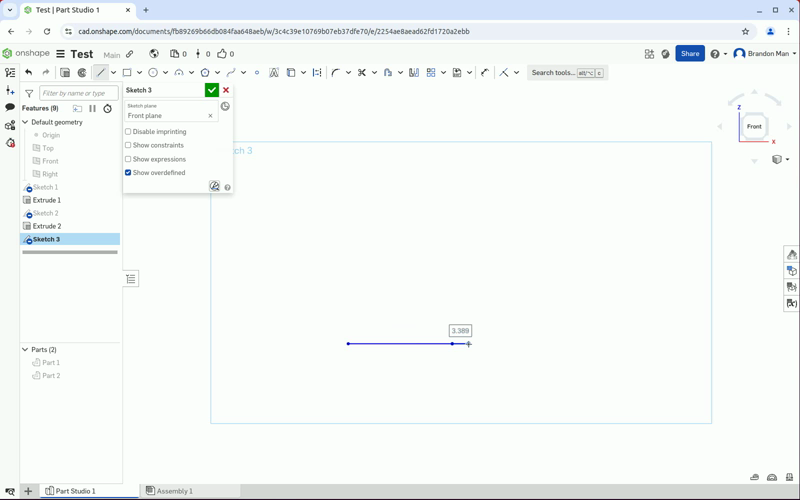
mouse_move(572, 343)
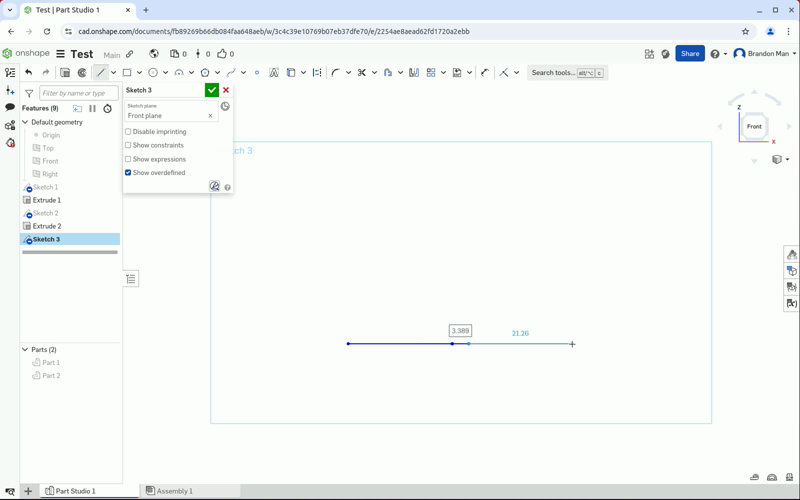
click(572, 343)
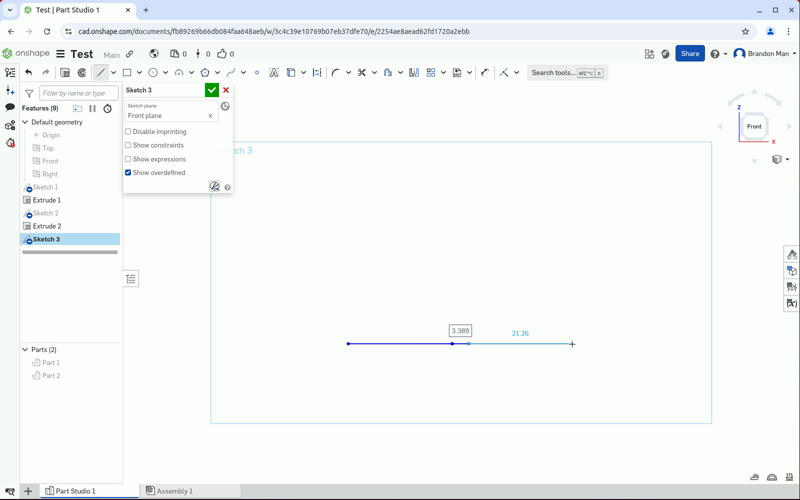
key_up(shift)
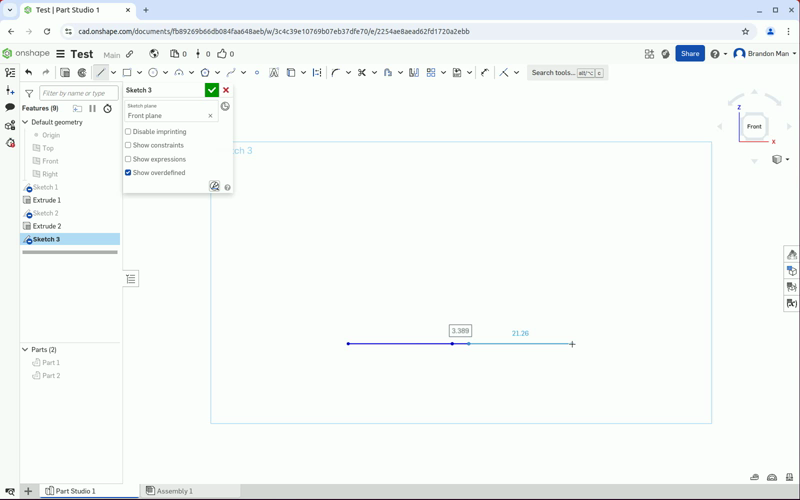
key_down(shift)
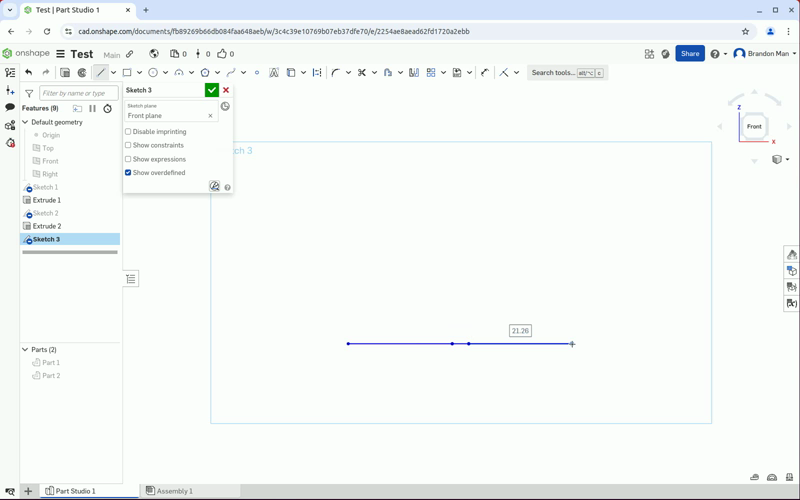
mouse_move(348, 223)
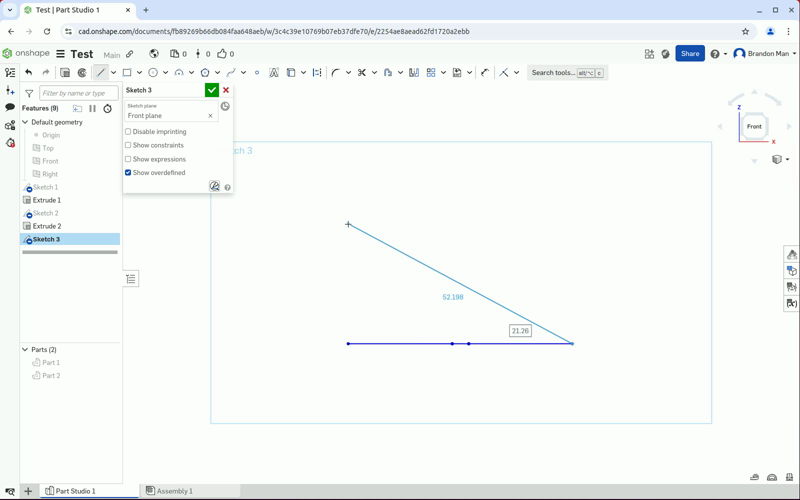
click(348, 223)
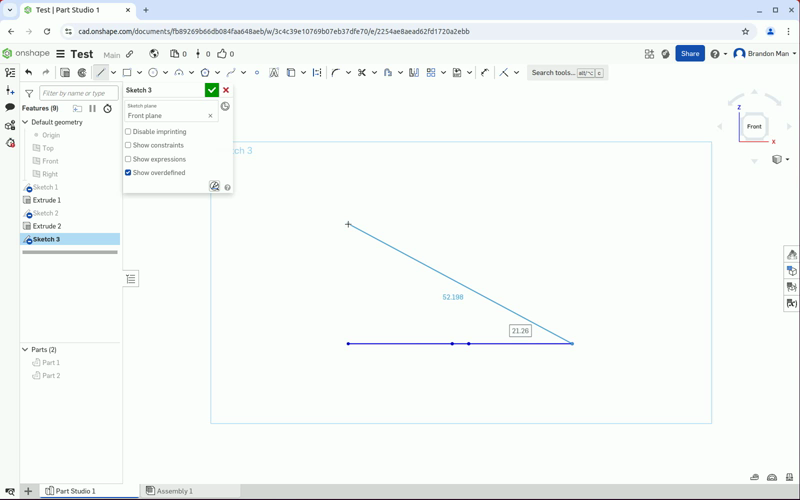
key_up(shift)
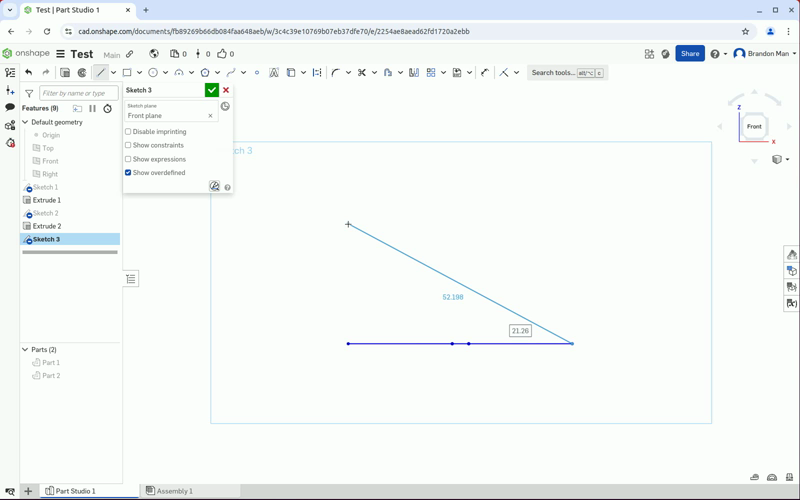
key_down(shift)
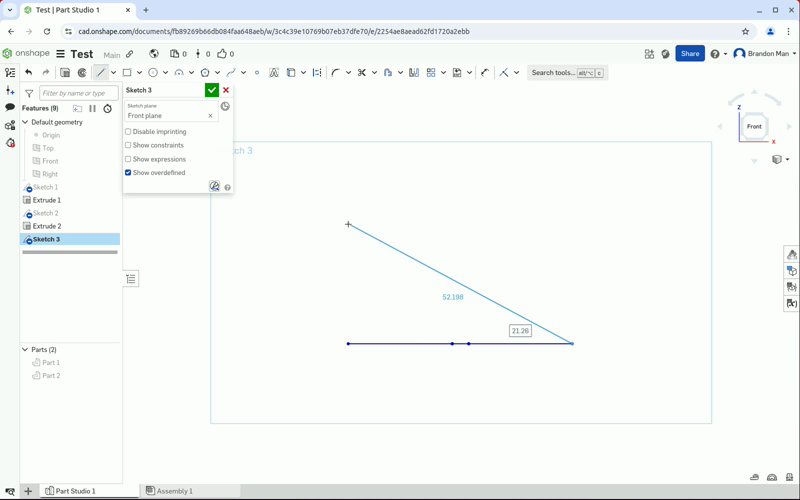
mouse_move(348, 343)
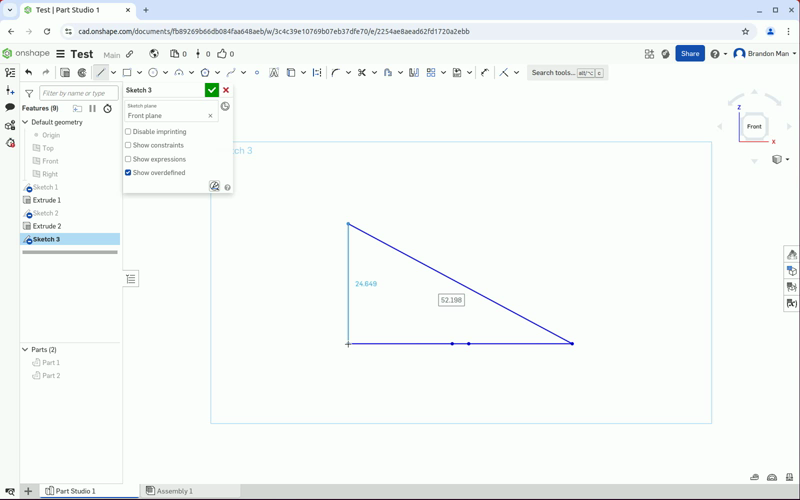
key_up(shift)
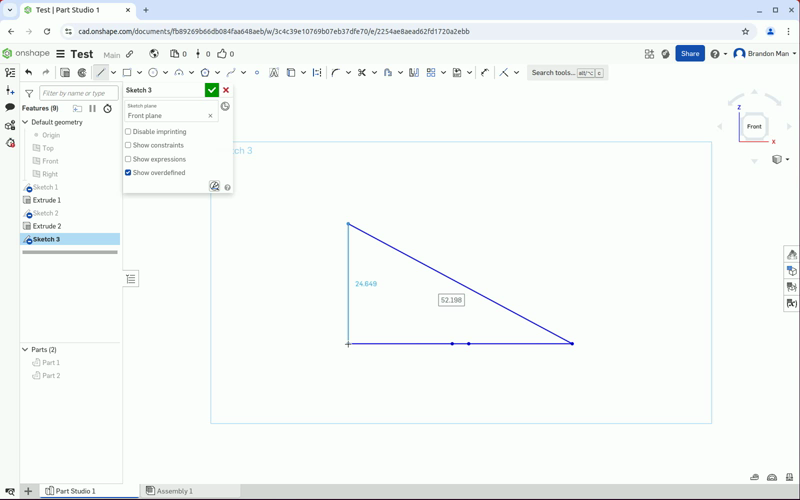
click(348, 343)
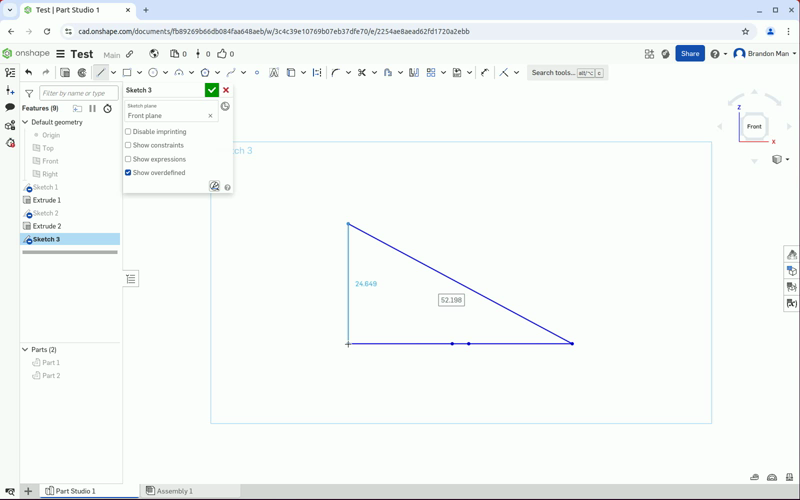
key(esc)
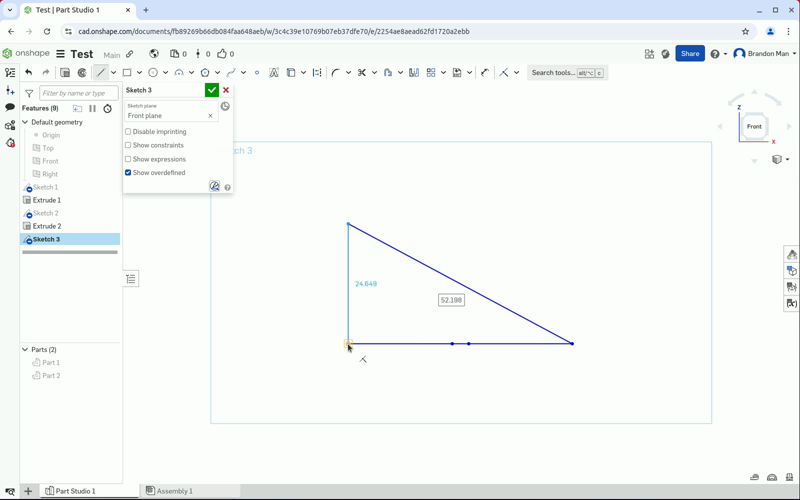
mouse_move(403, 318)
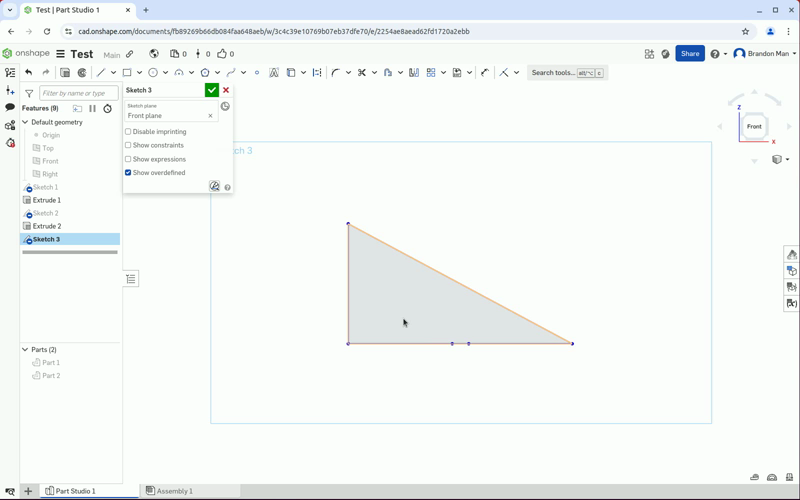
click(403, 318)
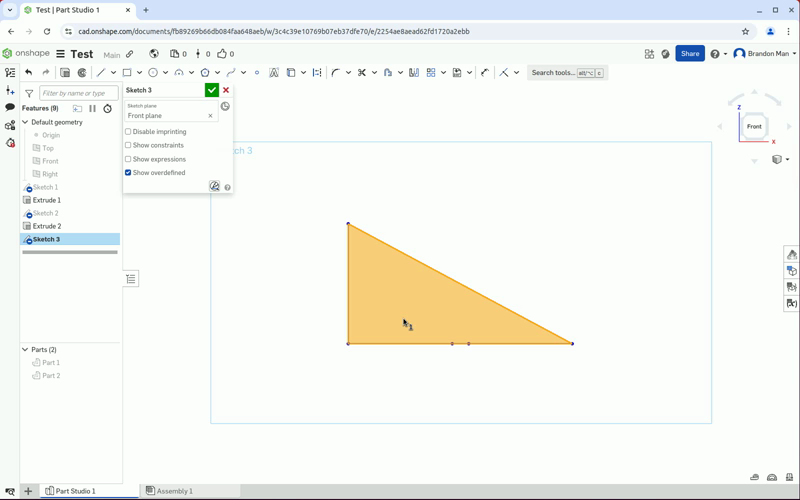
mouse_move(73, 352)
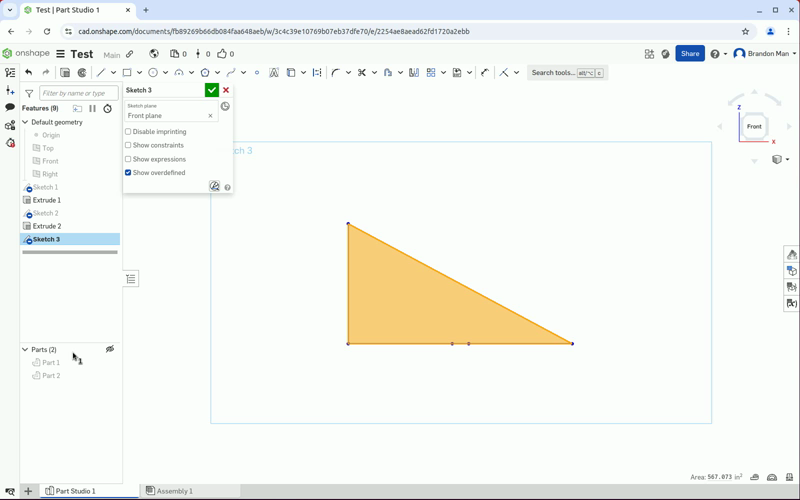
key(shift+y)
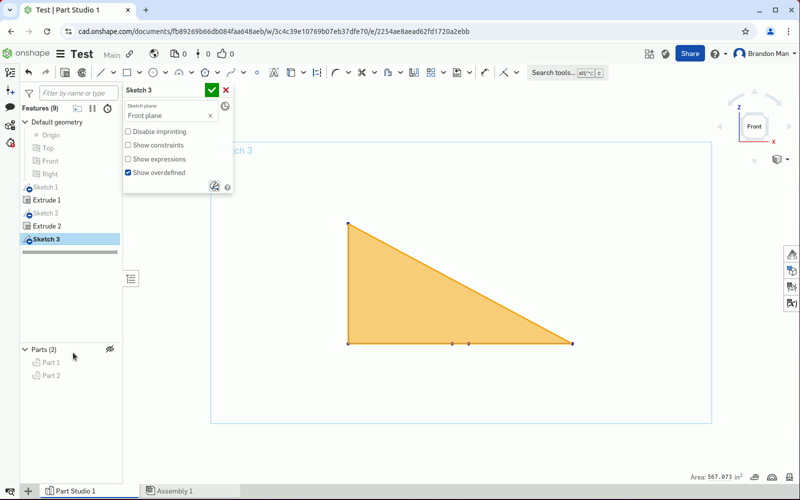
key(shift+e)
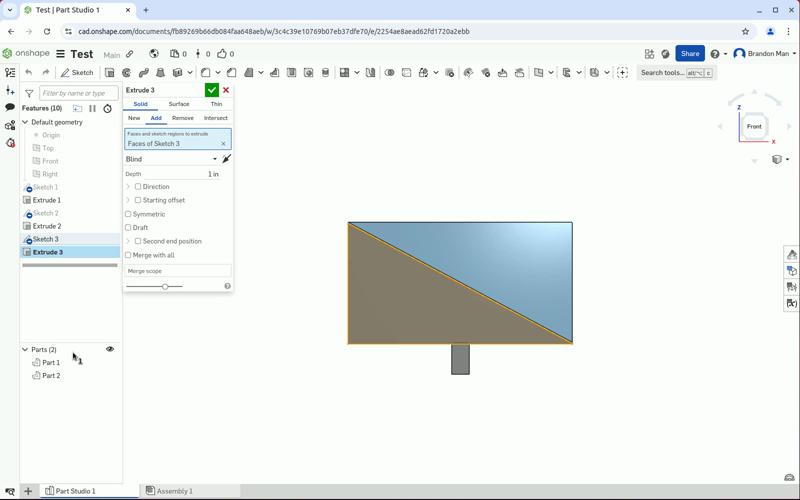
mouse_move(143, 106)
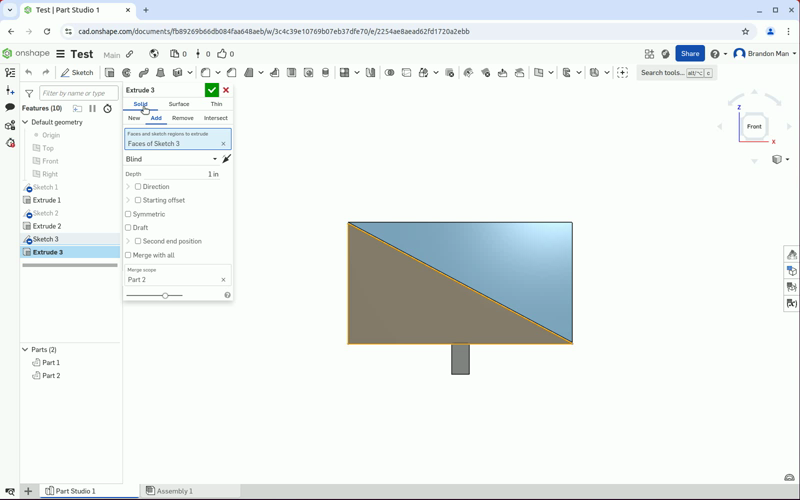
click(143, 106)
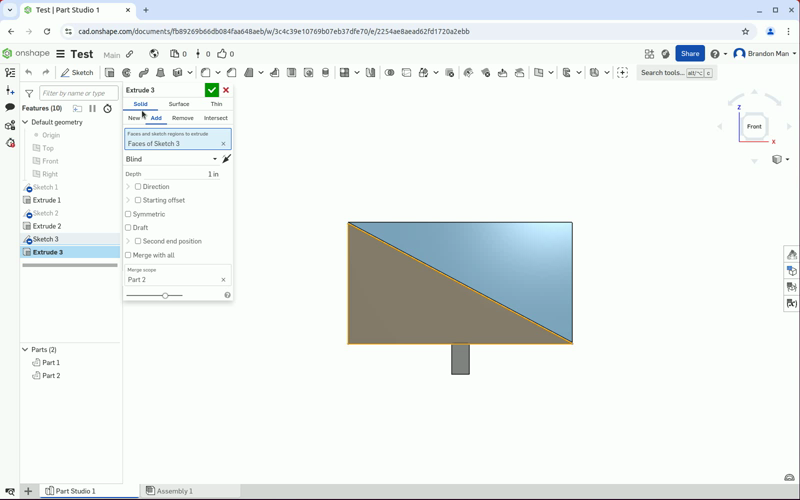
mouse_move(137, 120)
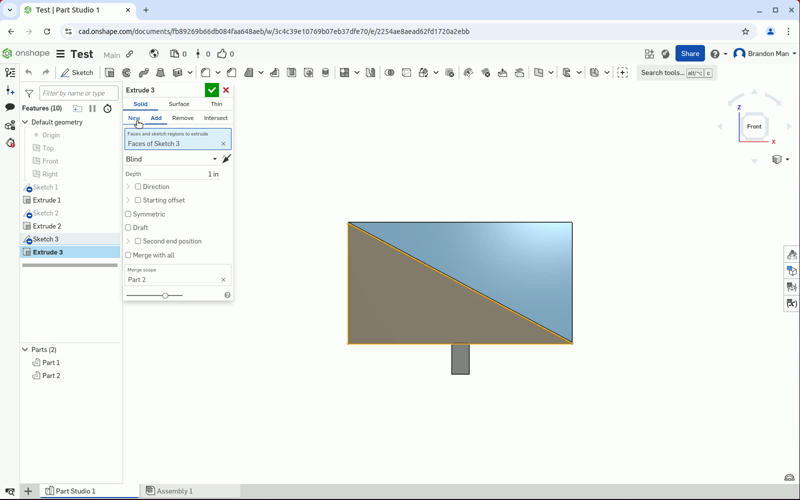
click(137, 120)
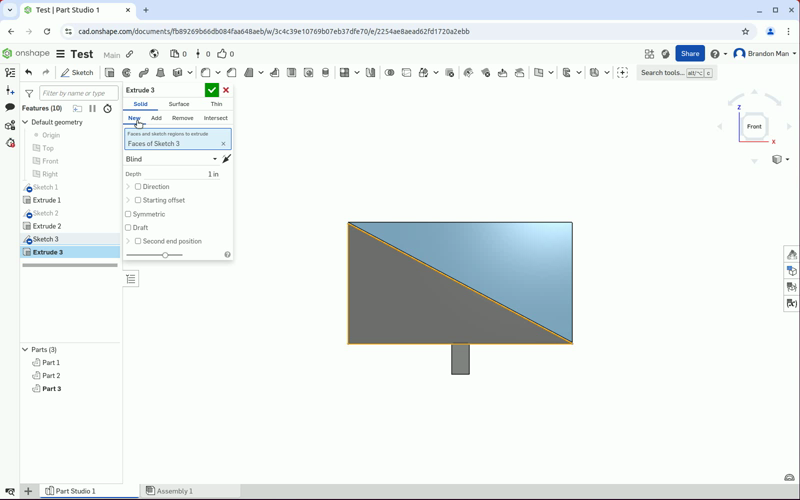
key(tab, 4)
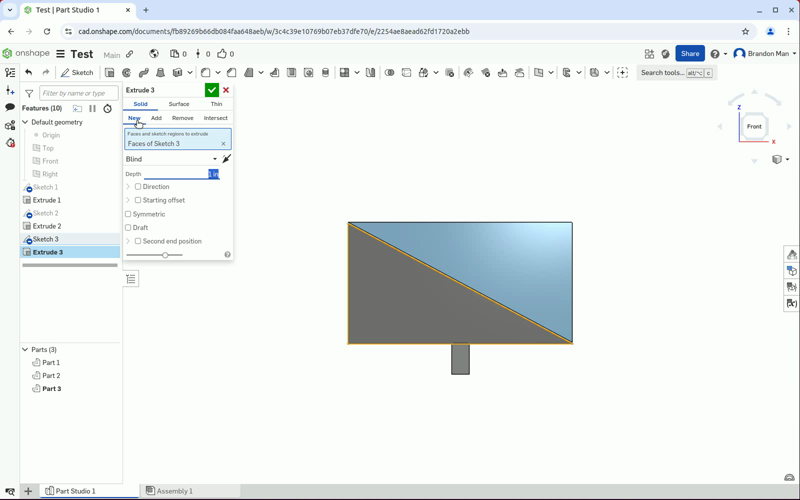
text(1.926)
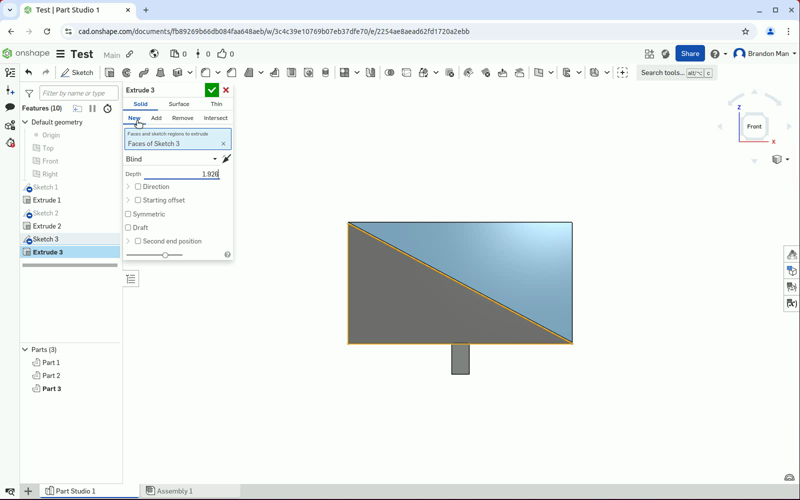
key(tab, 3)
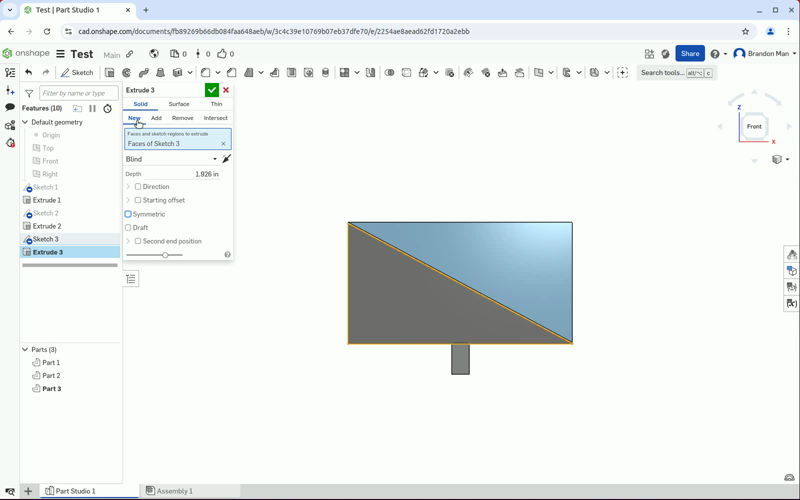
key(space)
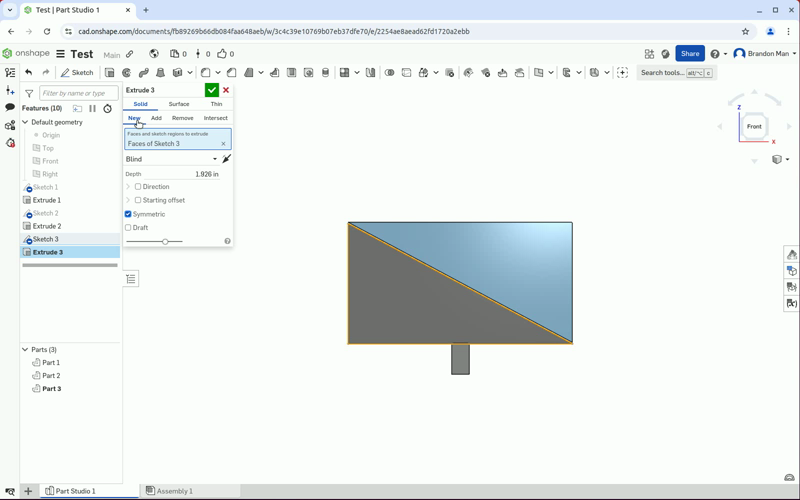
key(enter)
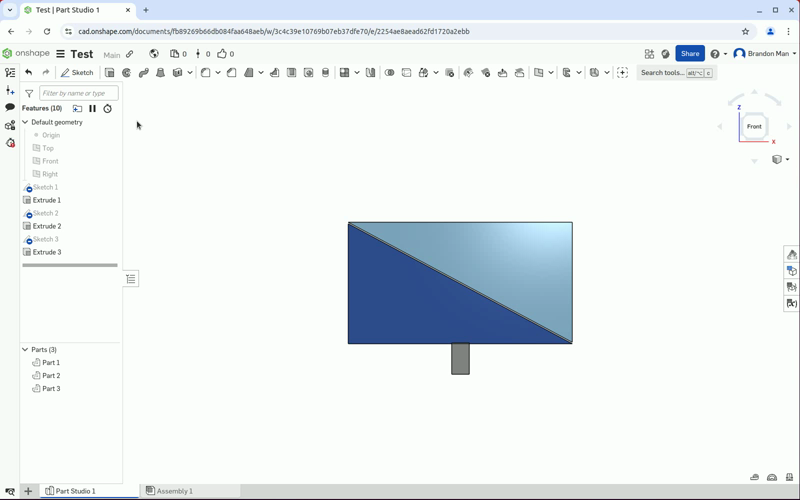
key(shift+h)
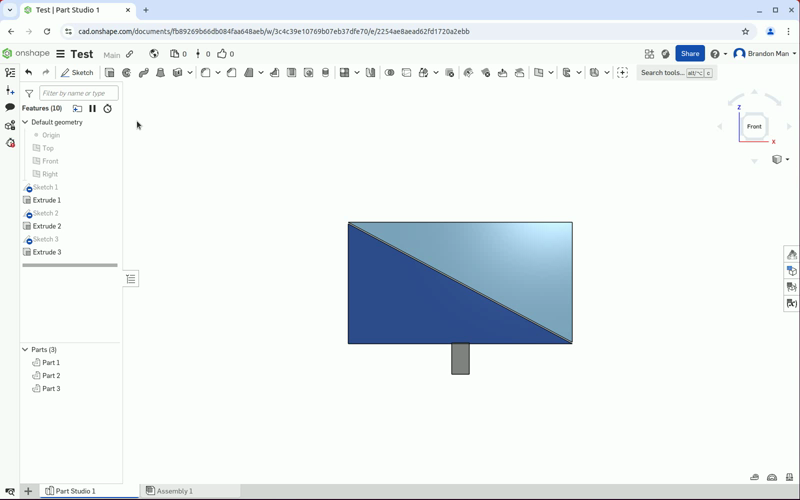
key(shift+h)
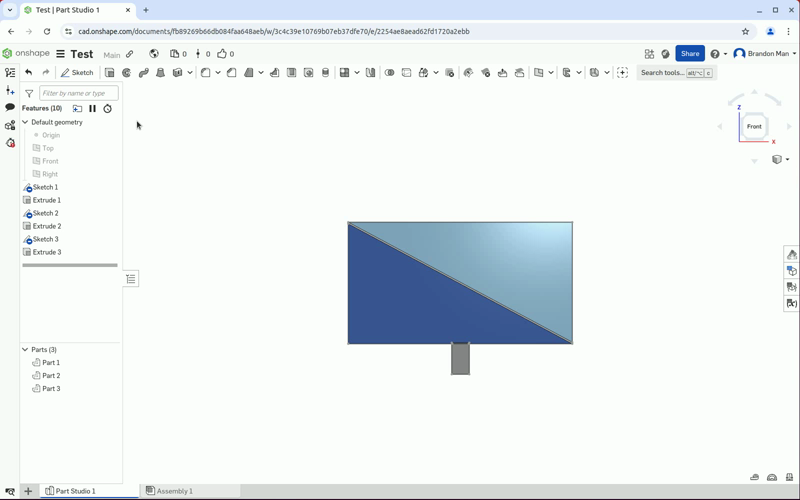
key(shift+7)
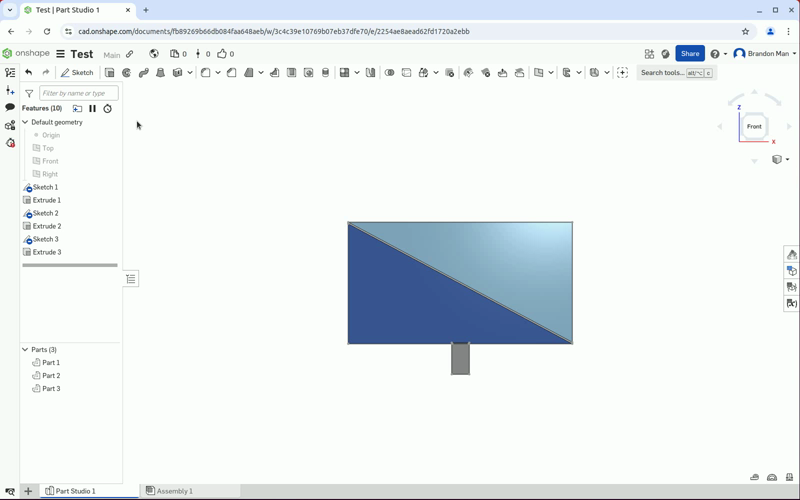
key(left, 2)
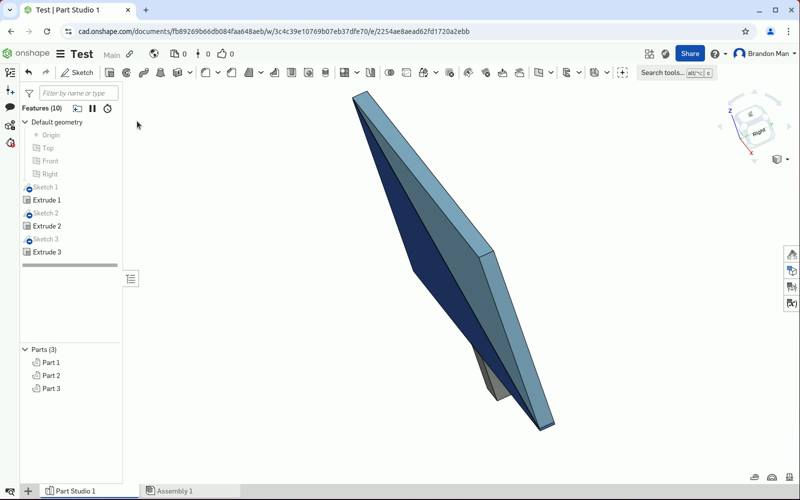
key(down, 2)
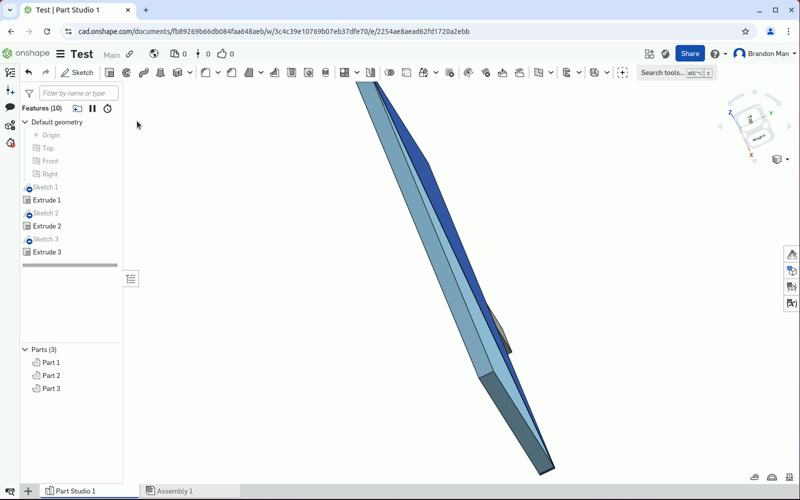
key(up, 2)
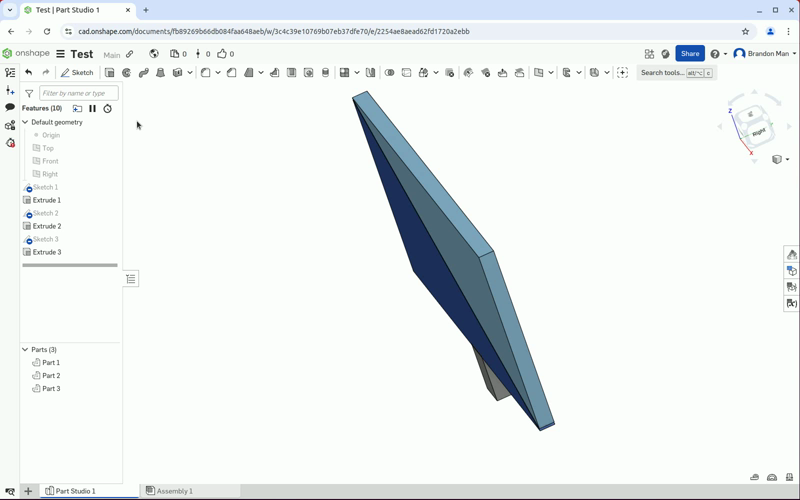
key(right, 2)
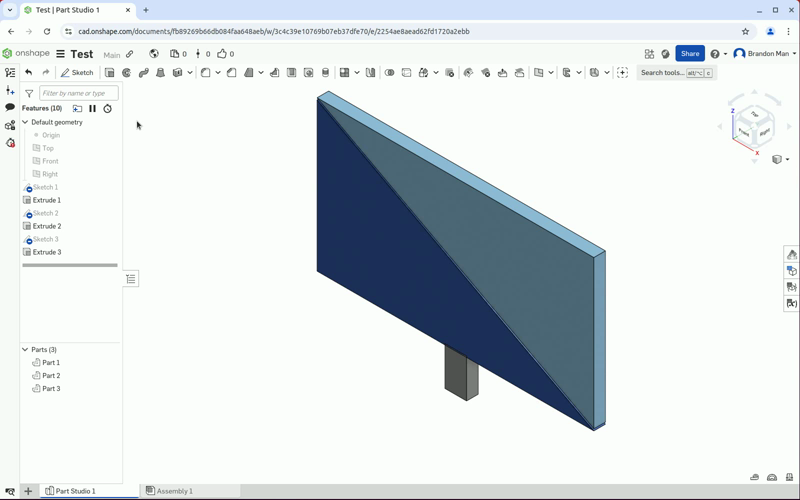
mouse_move(73, 189)
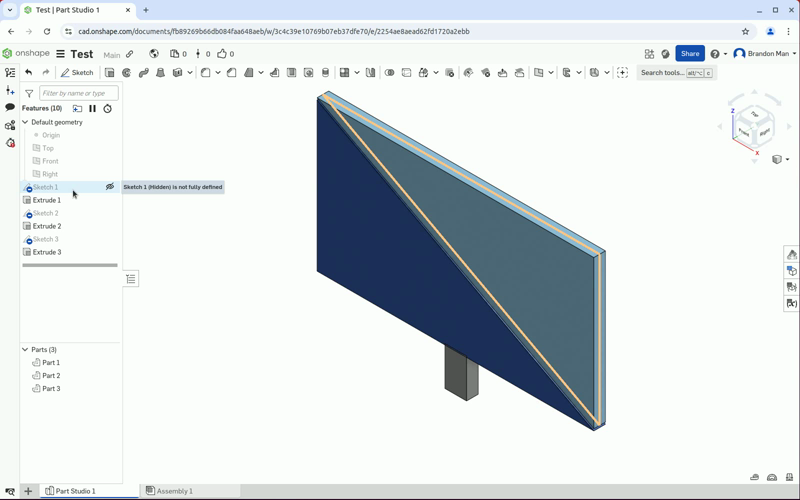
click(73, 189)